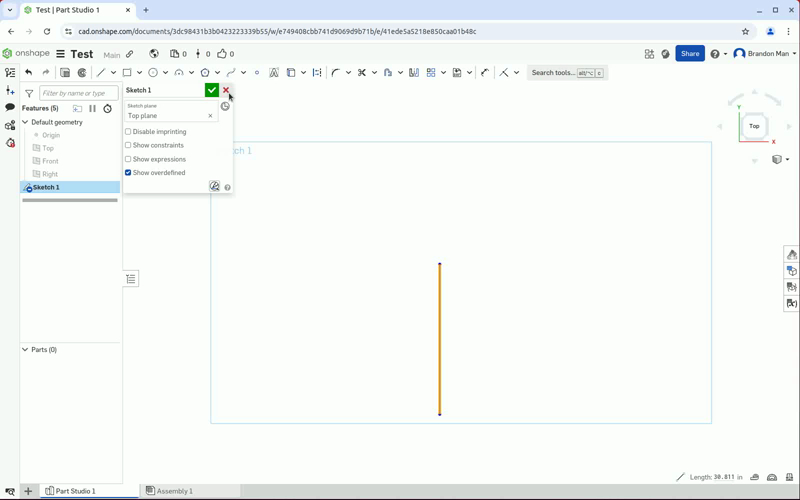
key(shift+h)
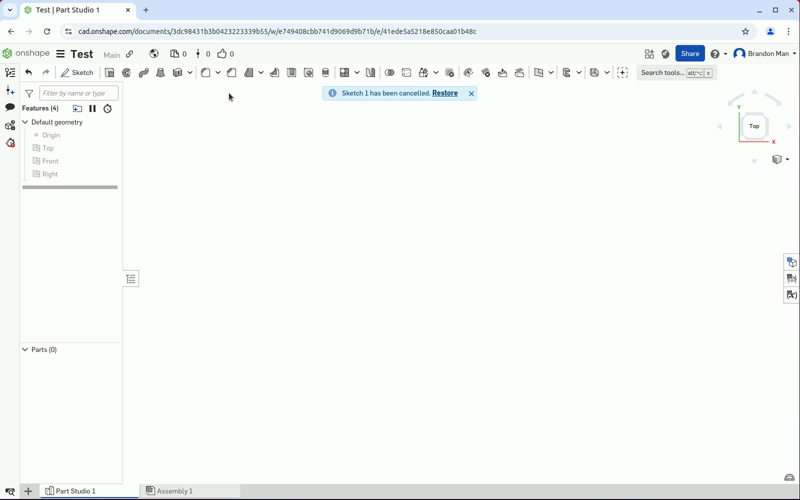
mouse_move(73, 352)
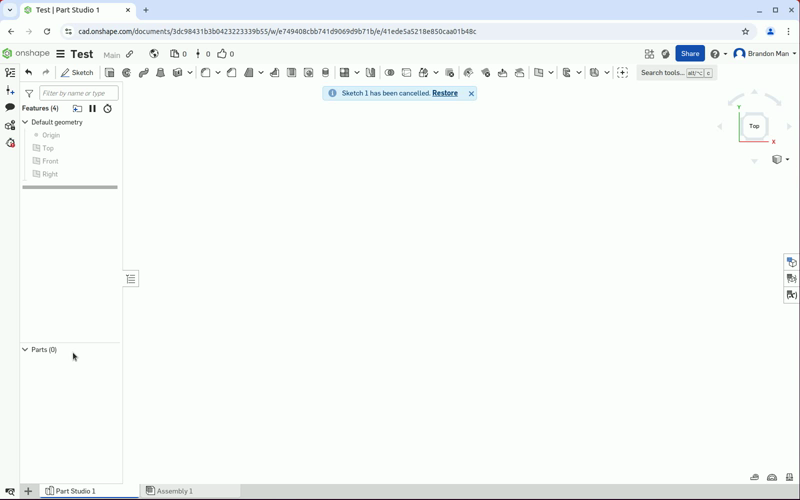
key(y)
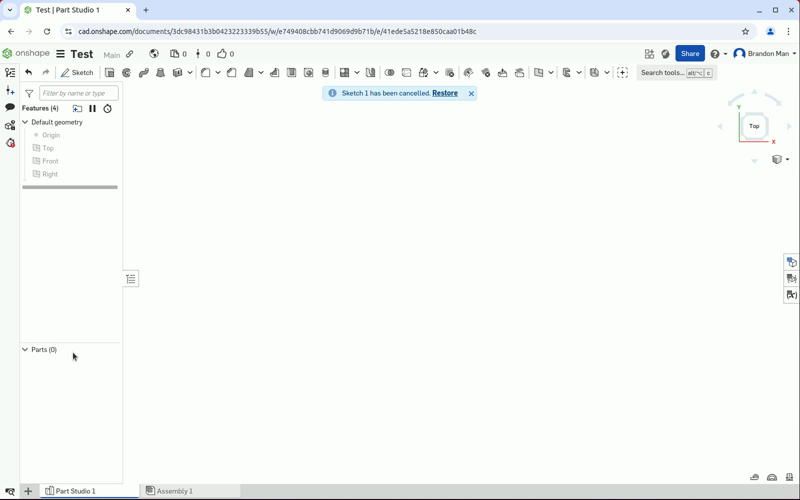
key(shift+p)
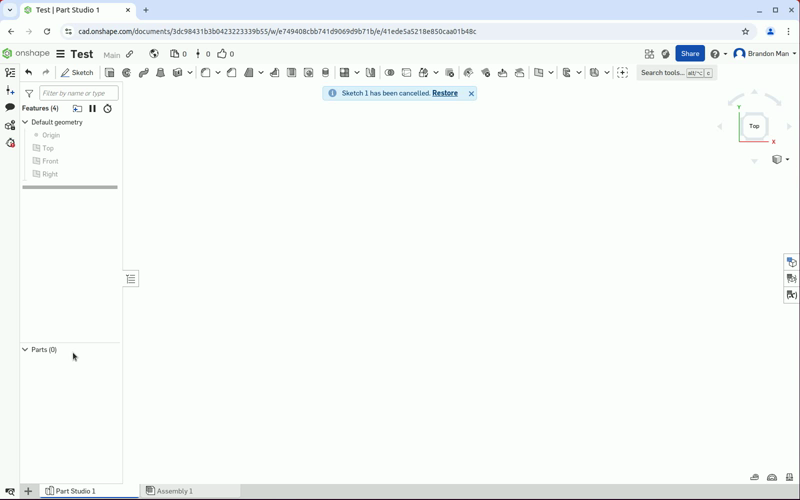
key(space)
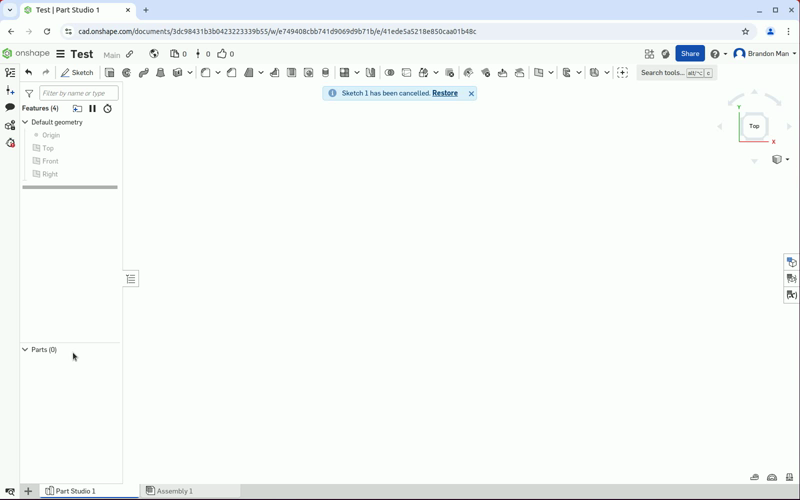
key_down(shift)
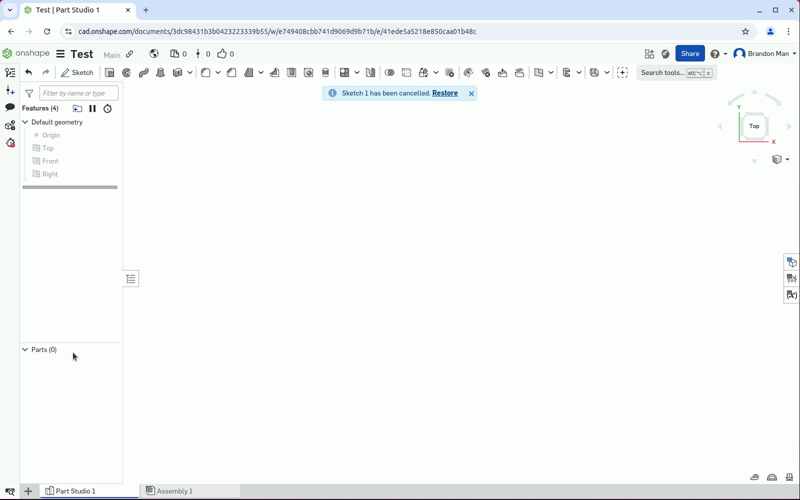
key(up)
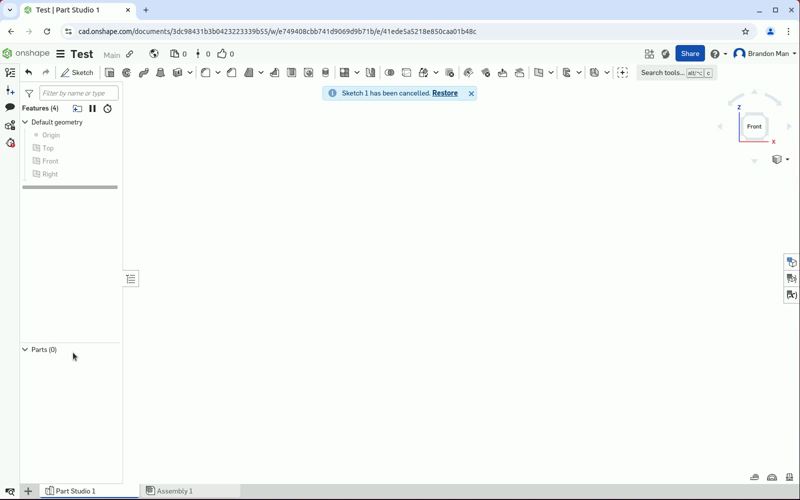
key_up(shift)
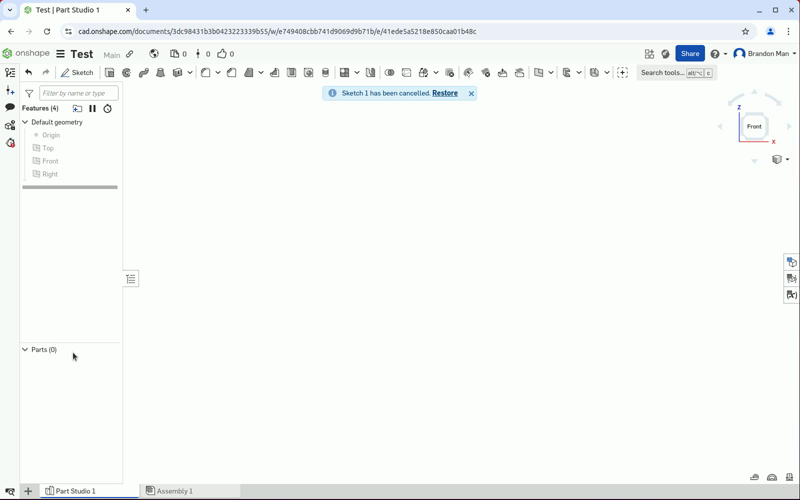
mouse_move(73, 352)
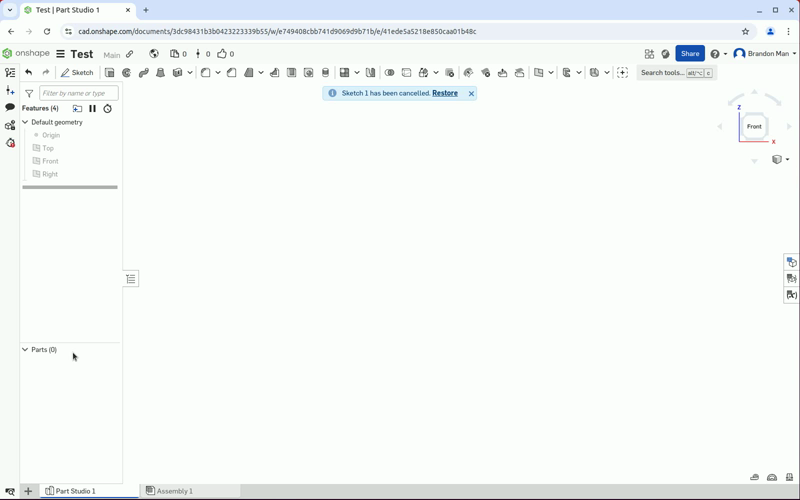
key(shift+y)
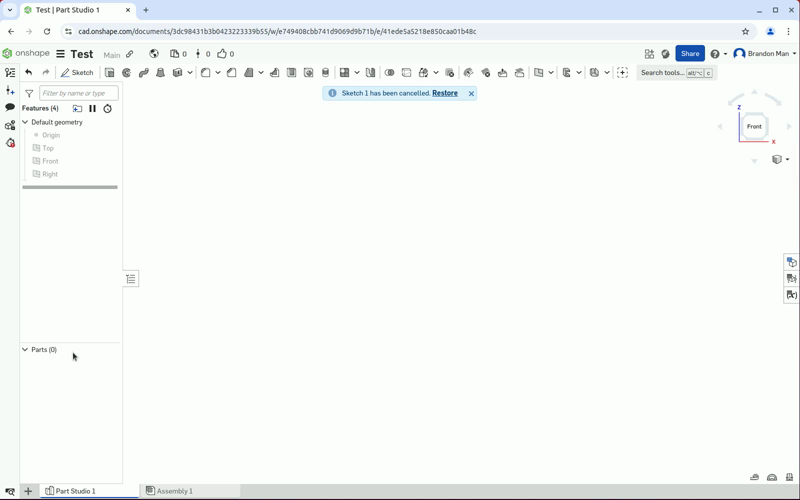
key(shift+s)
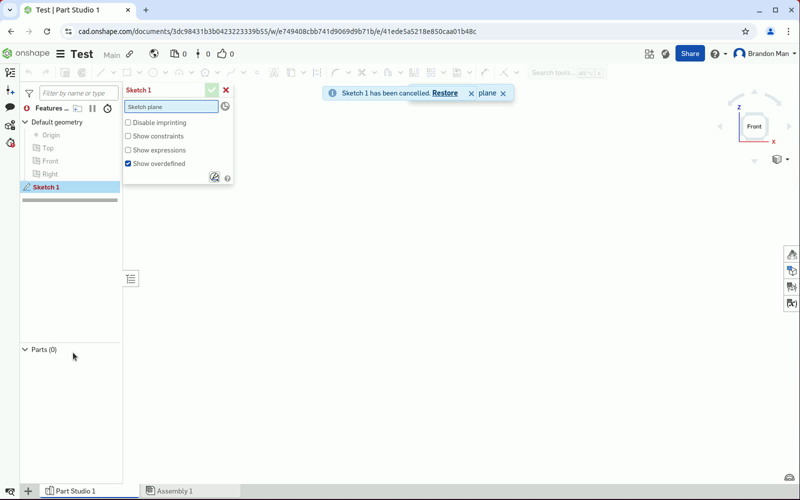
mouse_move(73, 163)
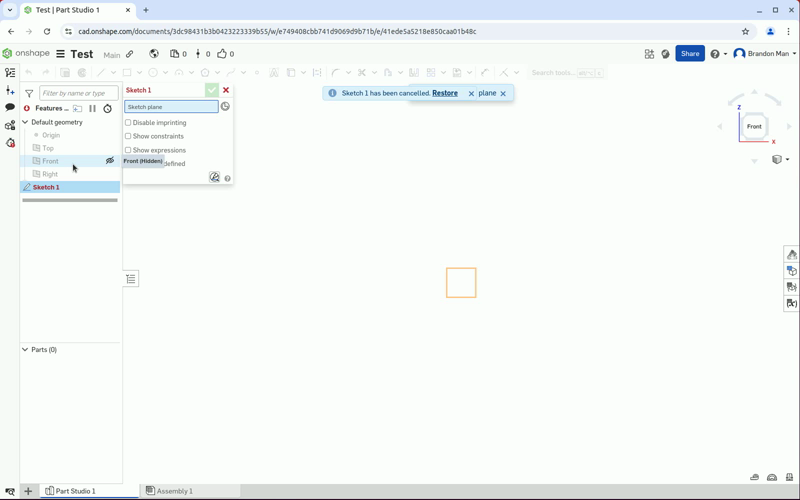
click(73, 163)
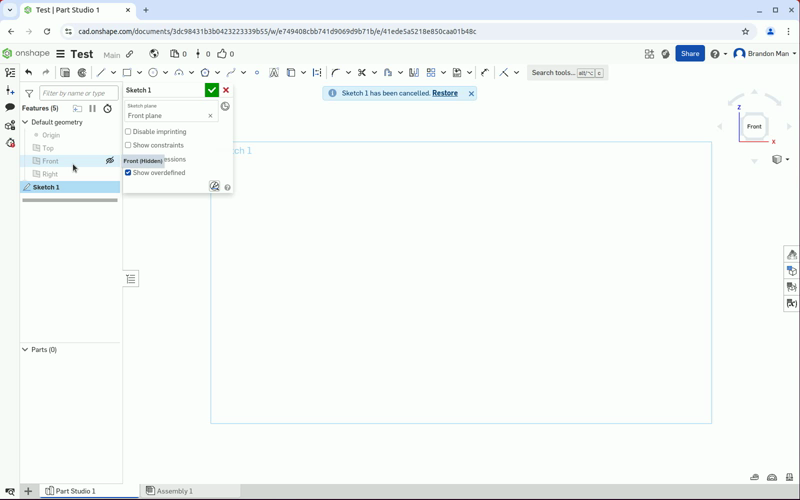
mouse_move(73, 352)
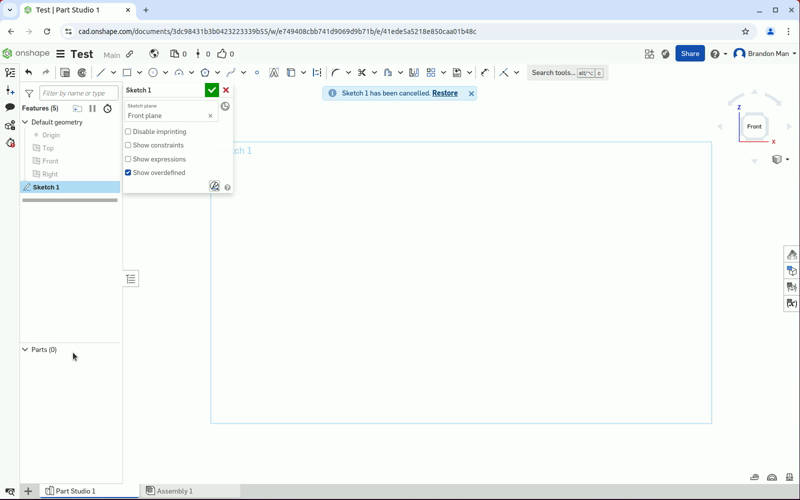
key(y)
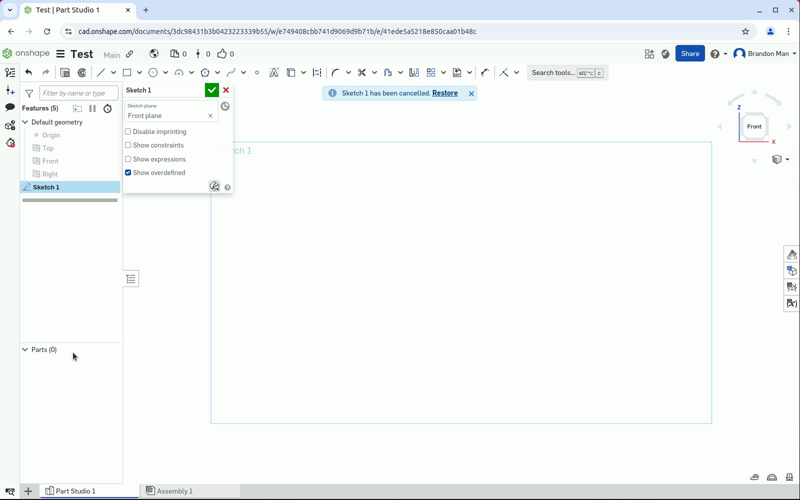
key(l)
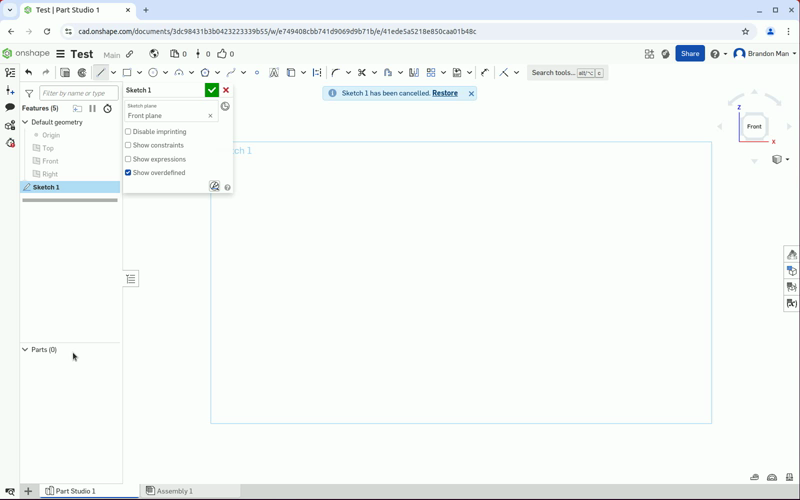
key_down(shift)
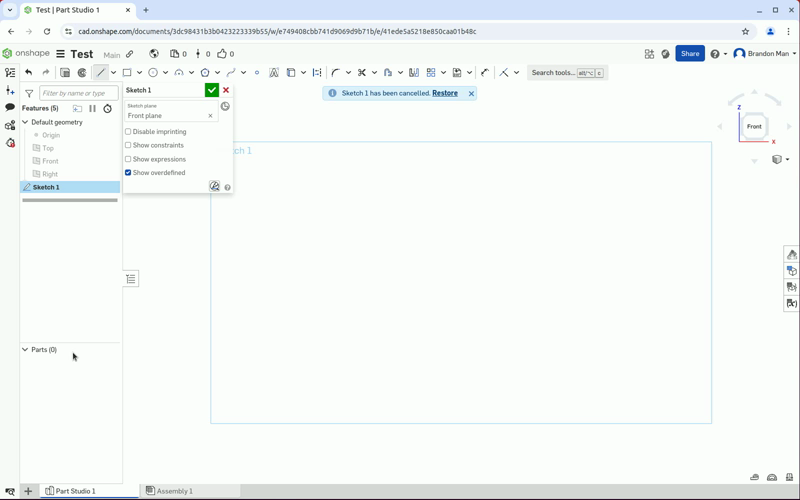
mouse_move(348, 282)
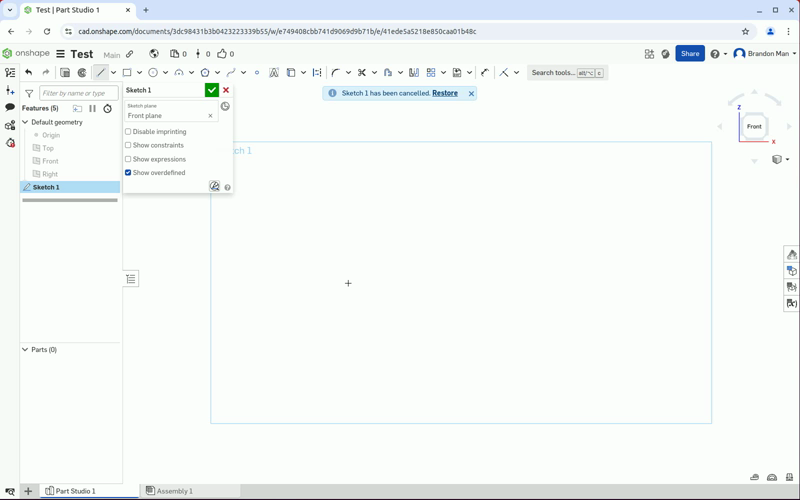
click(348, 282)
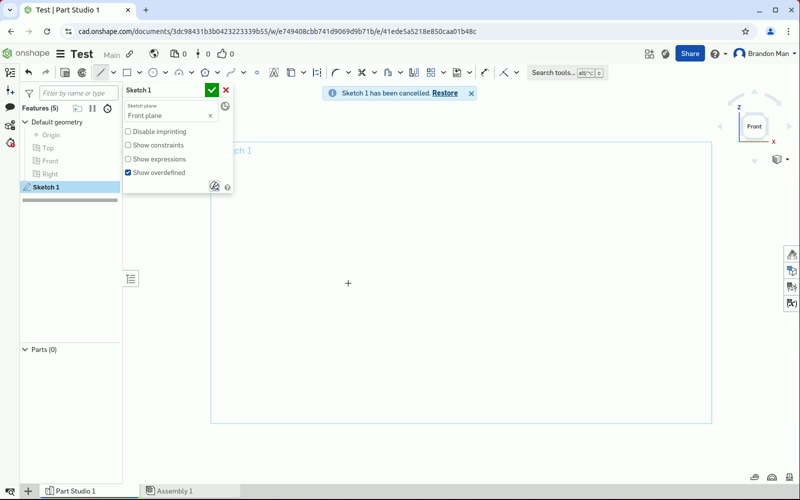
key_up(shift)
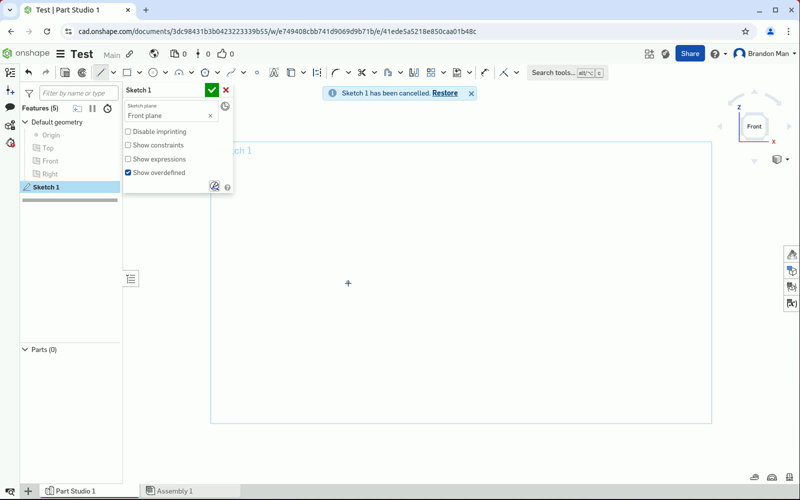
key_down(shift)
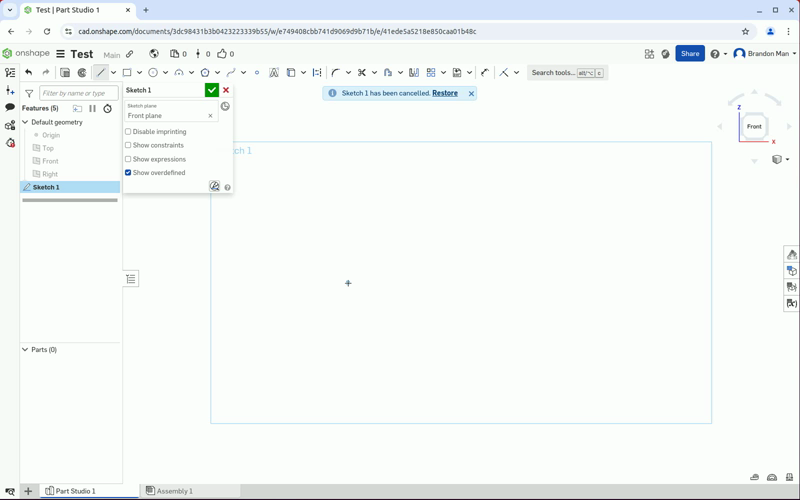
mouse_move(460, 282)
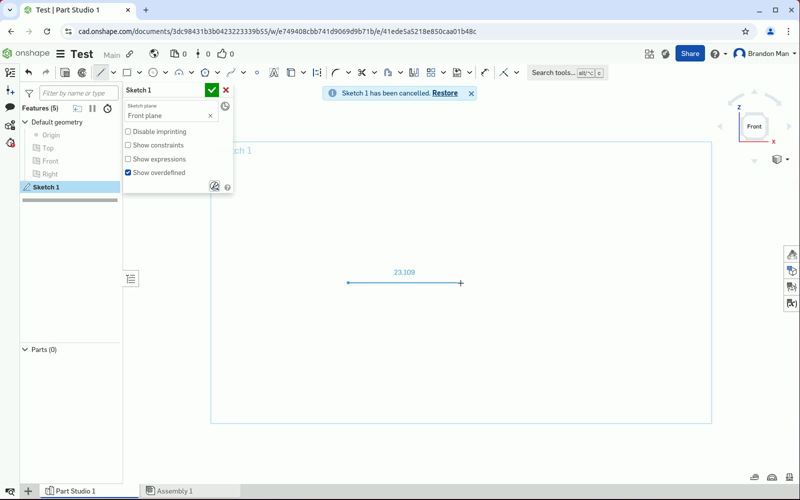
click(460, 282)
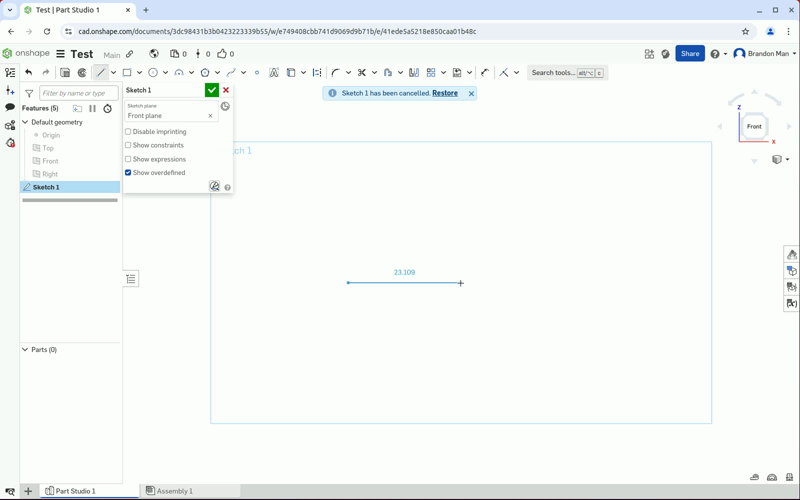
key_up(shift)
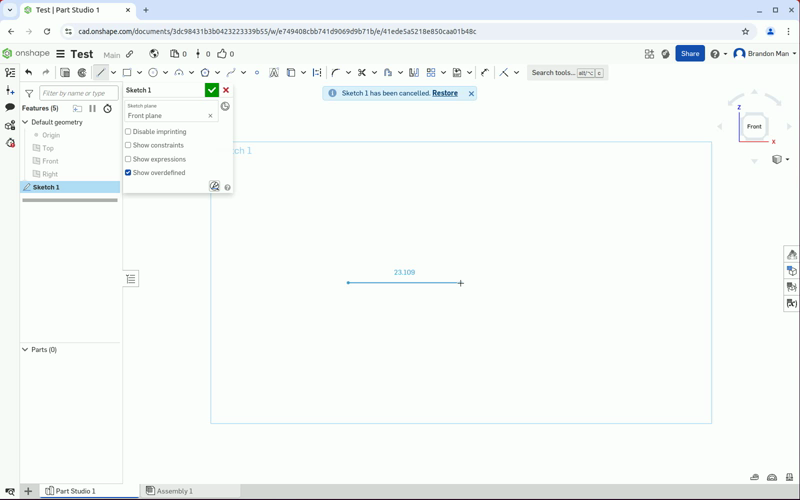
key_down(shift)
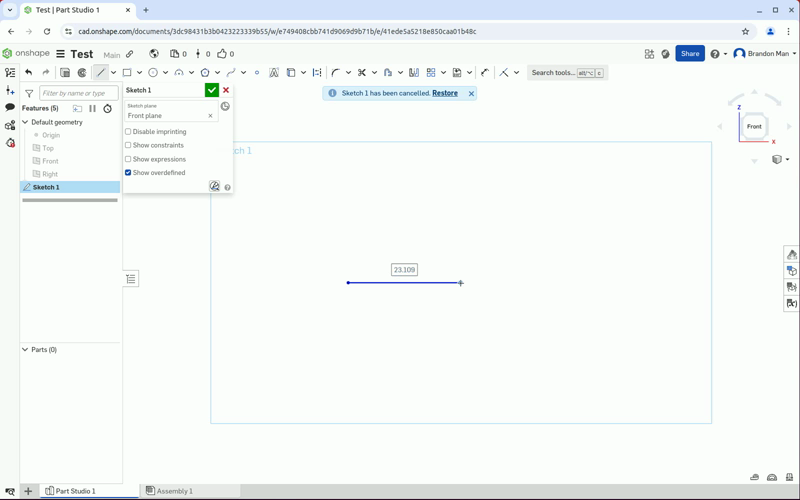
mouse_move(460, 205)
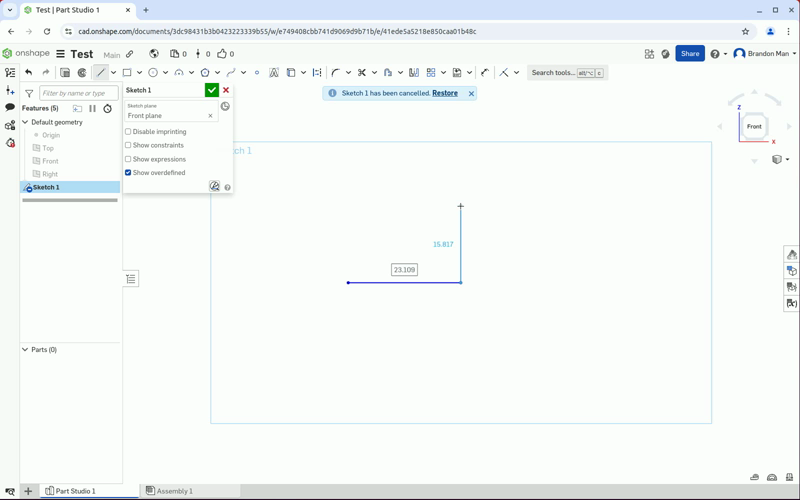
click(460, 205)
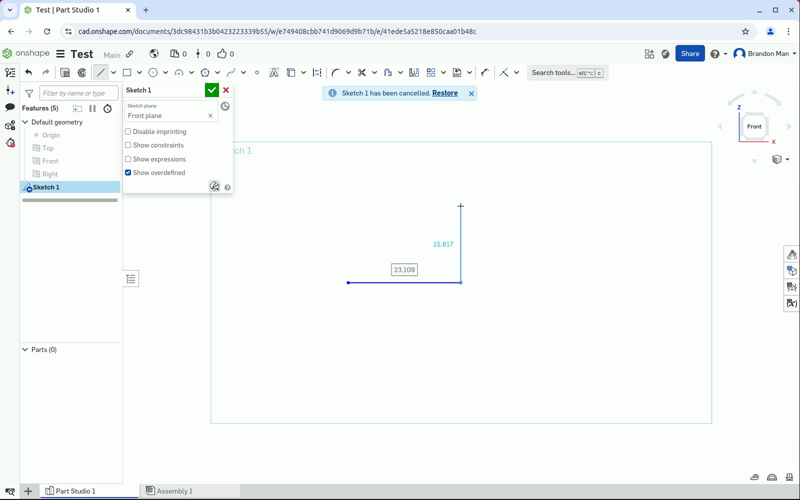
key_up(shift)
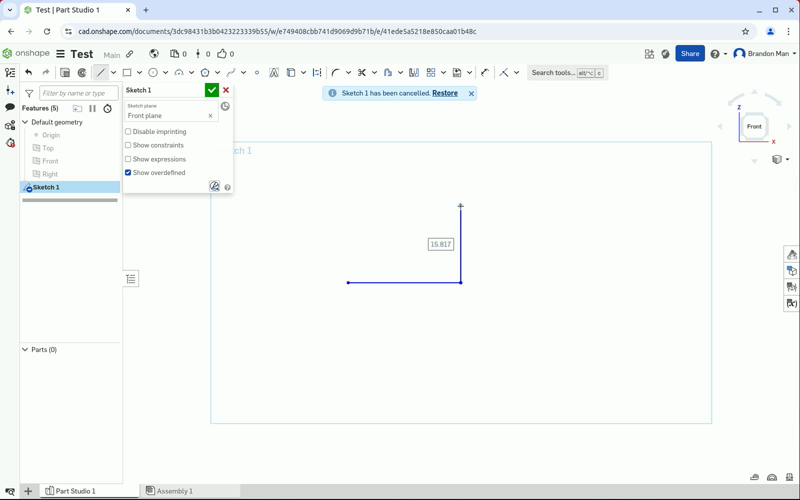
key_down(shift)
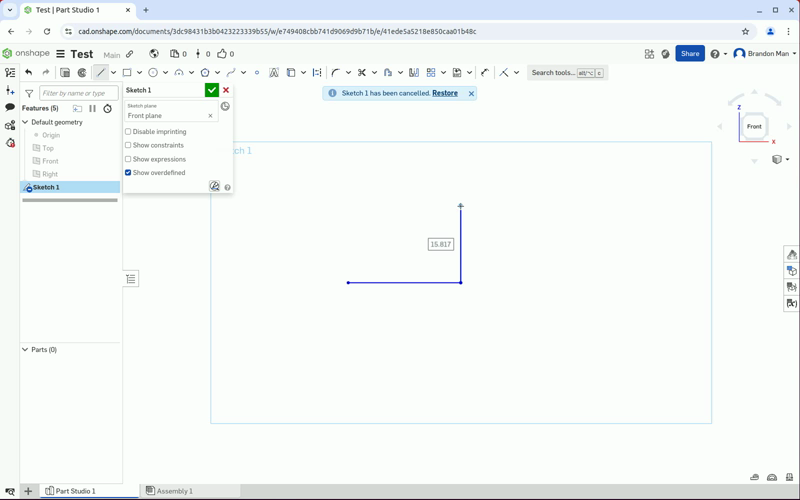
mouse_move(348, 205)
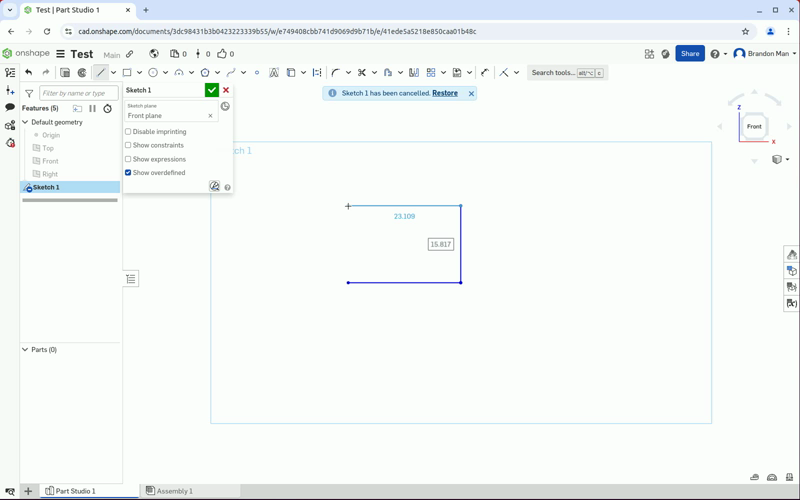
click(348, 205)
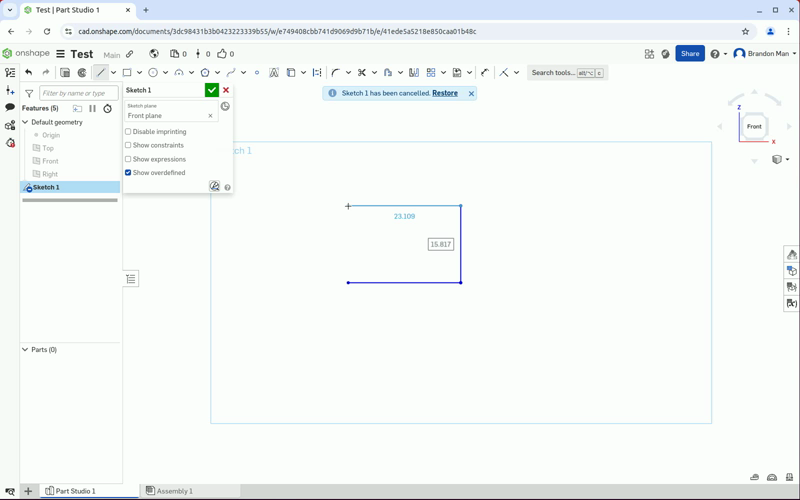
key_up(shift)
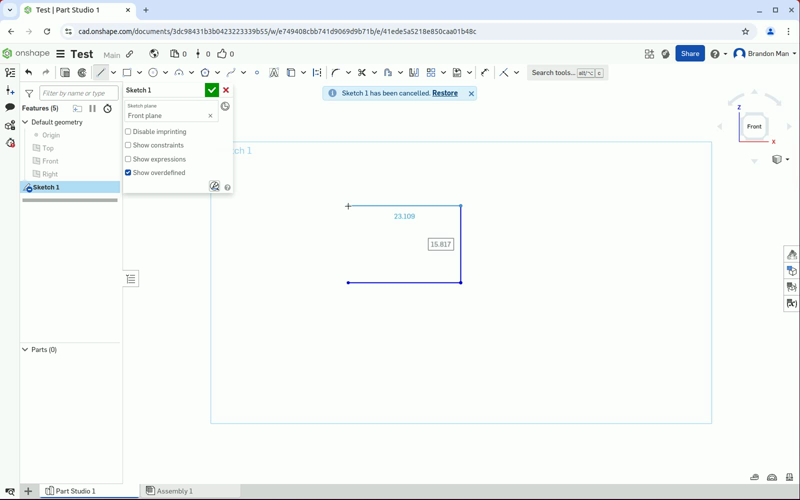
key_down(shift)
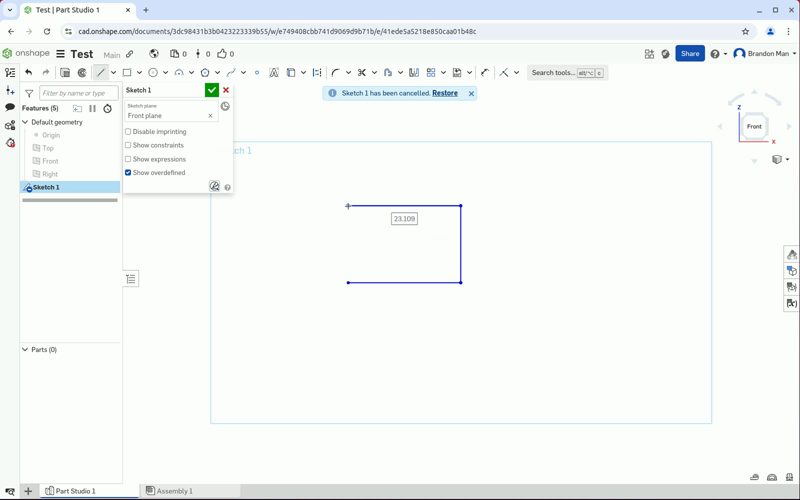
mouse_move(348, 282)
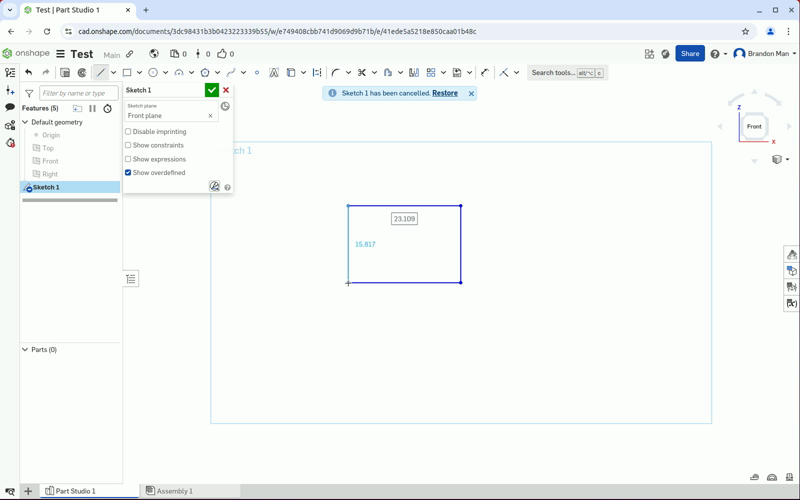
key_up(shift)
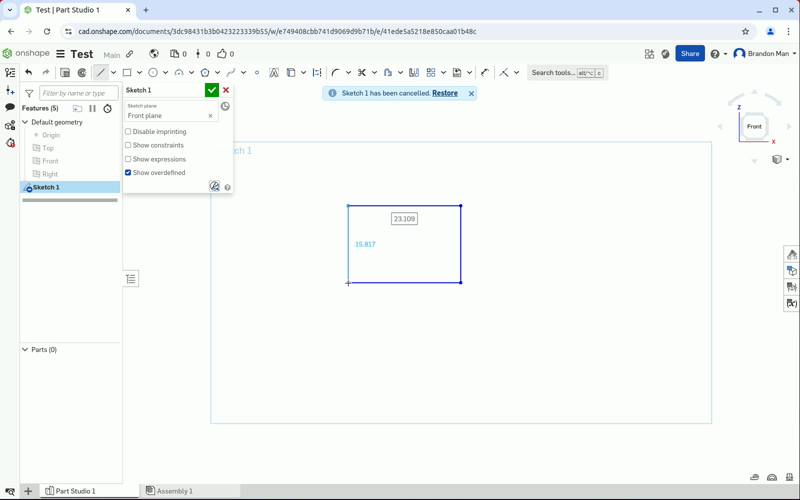
click(348, 282)
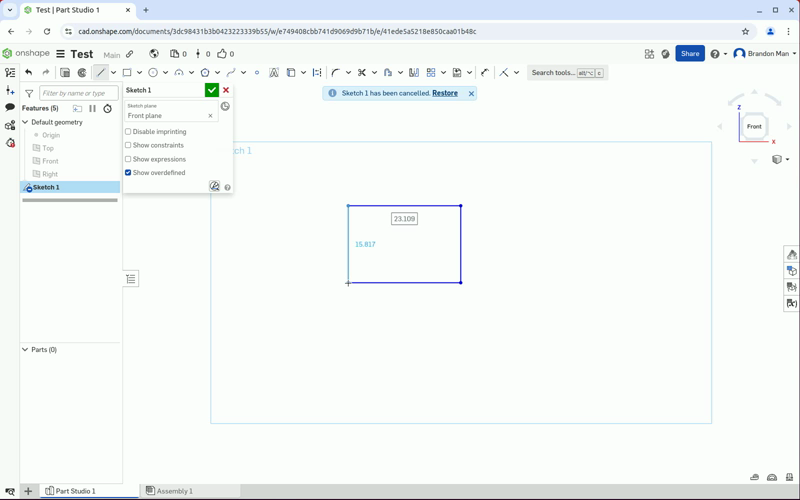
key(esc)
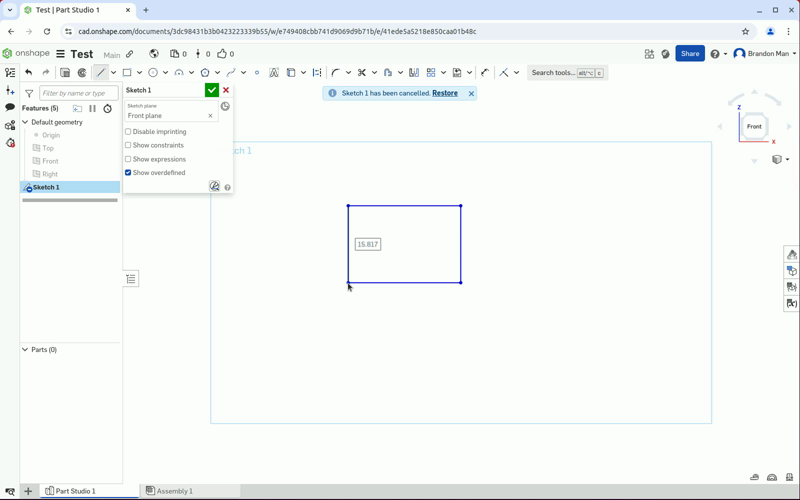
mouse_move(416, 250)
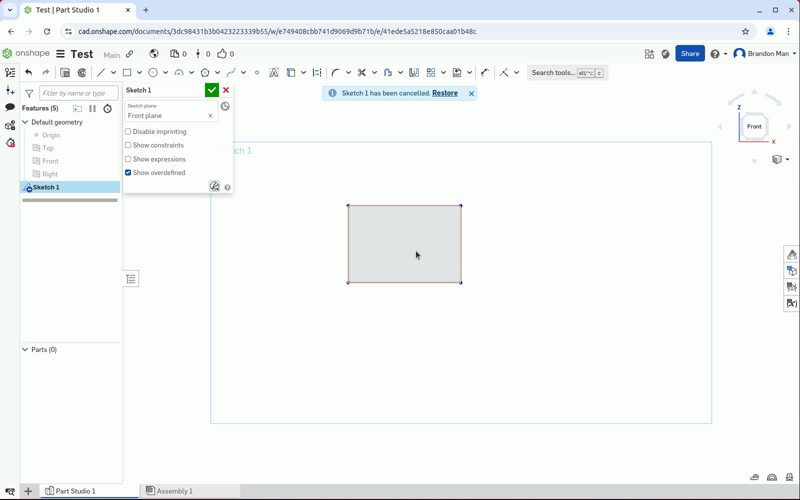
click(416, 250)
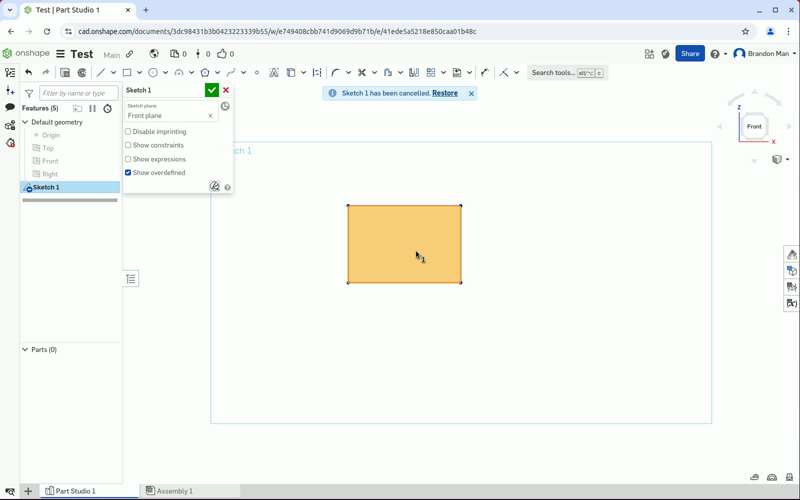
mouse_move(73, 352)
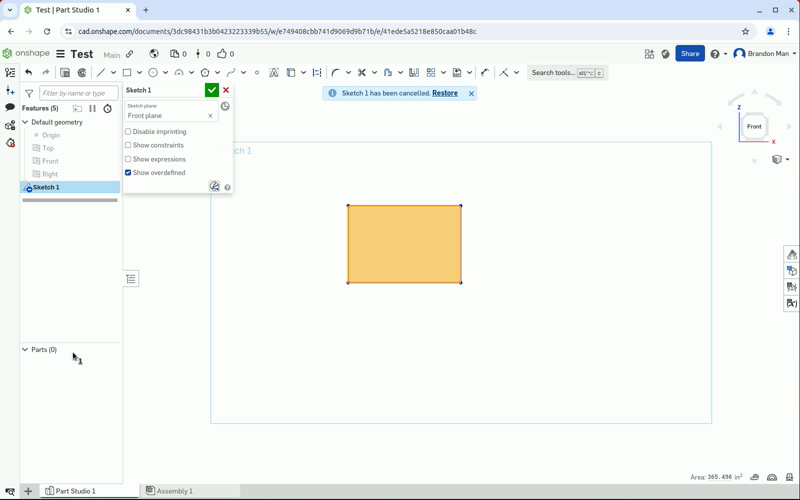
key(shift+y)
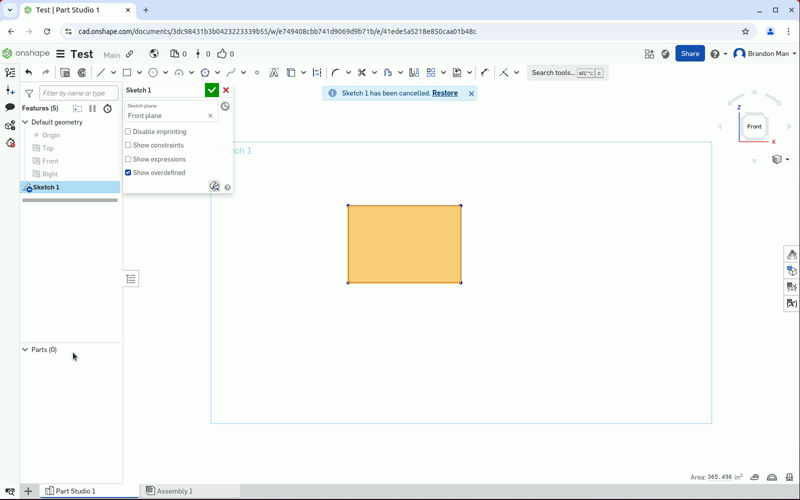
key(shift+e)
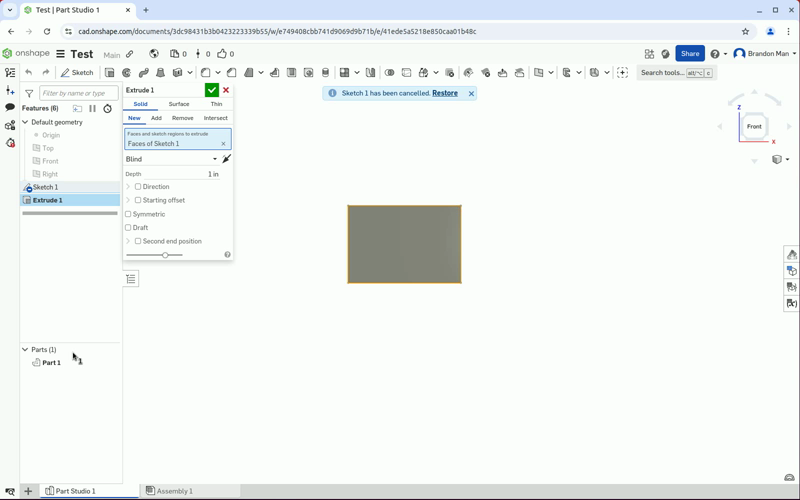
mouse_move(143, 106)
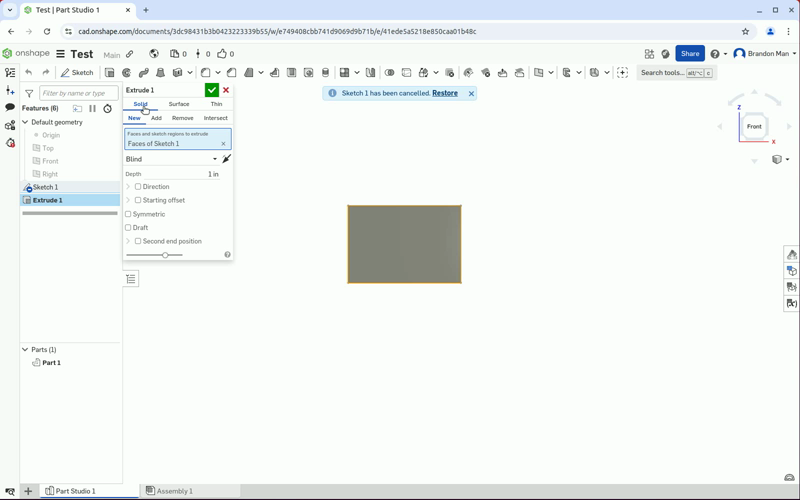
click(143, 106)
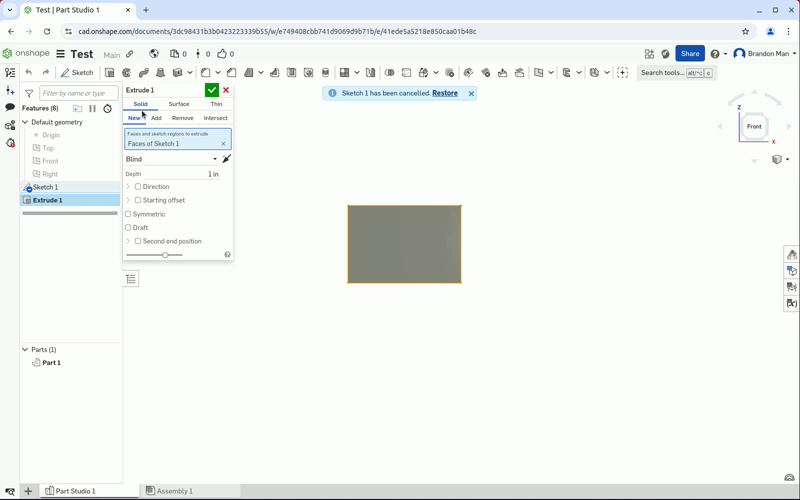
mouse_move(137, 120)
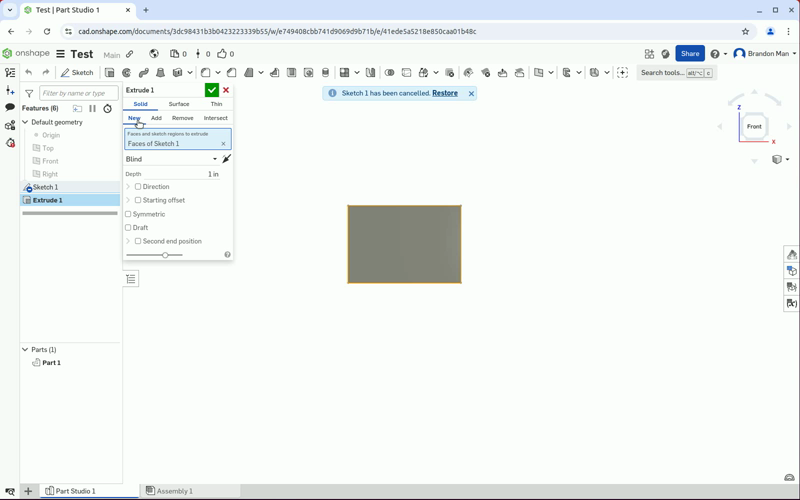
click(137, 120)
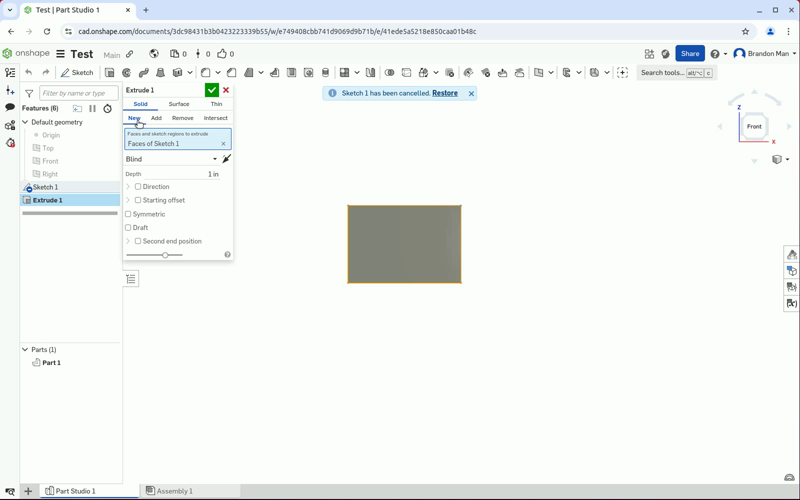
key(tab, 4)
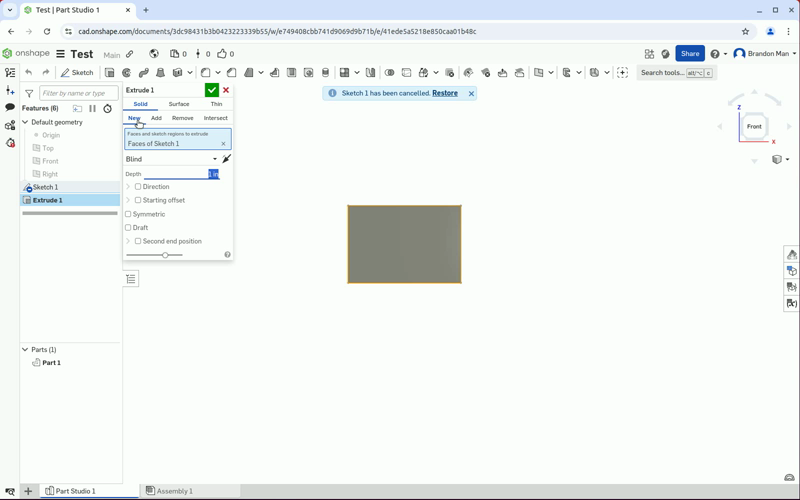
text(8.906)
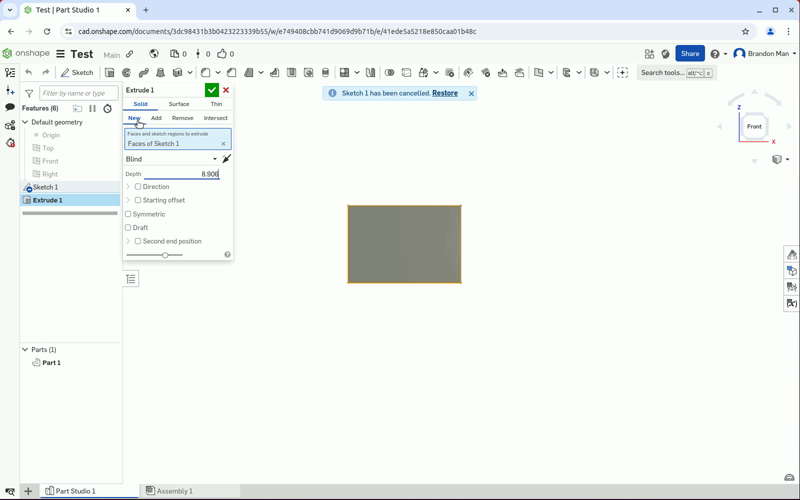
key(enter)
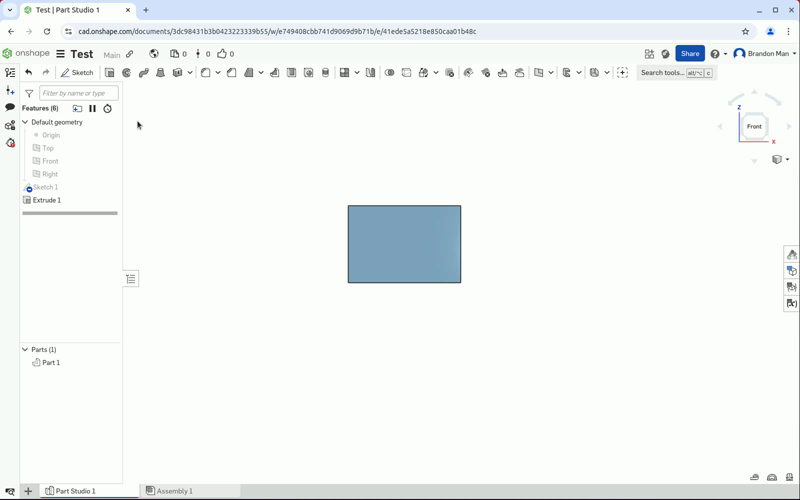
key(shift+h)
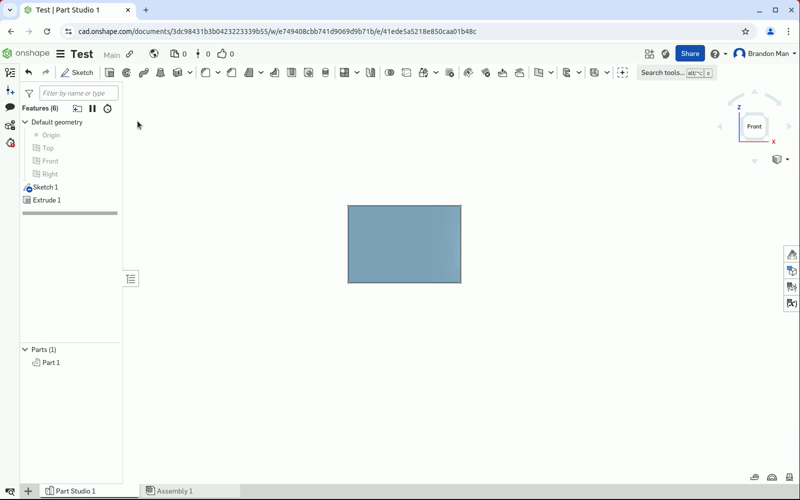
key(shift+h)
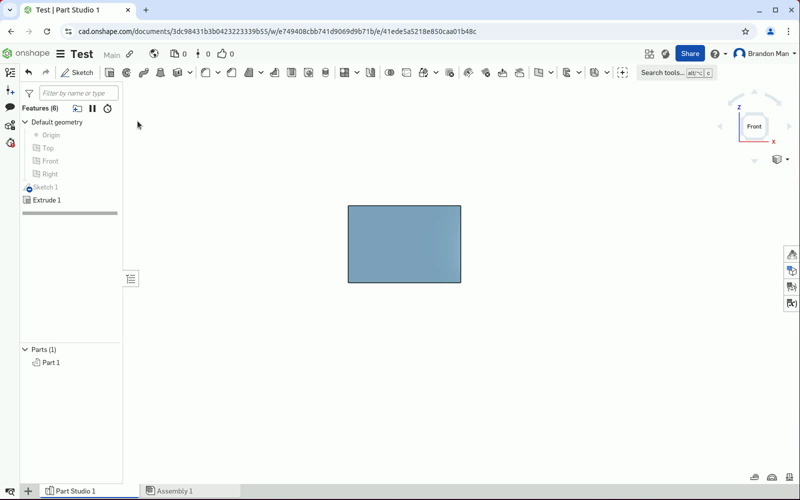
mouse_move(73, 189)
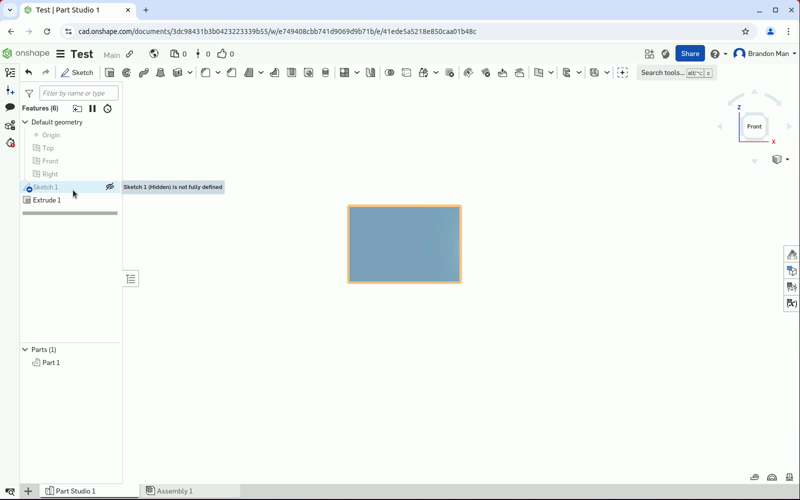
click(73, 189)
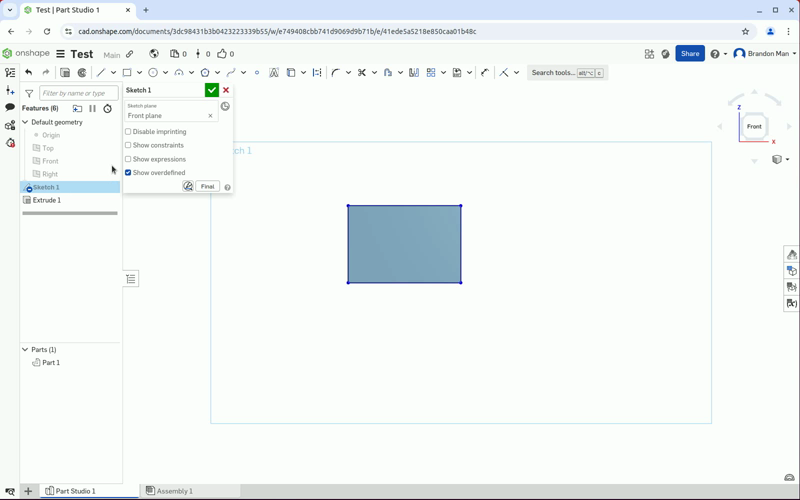
mouse_move(229, 92)
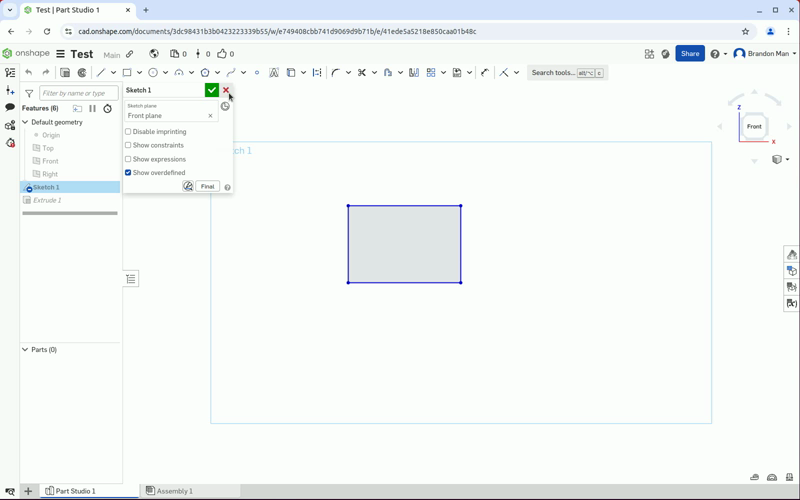
click(229, 92)
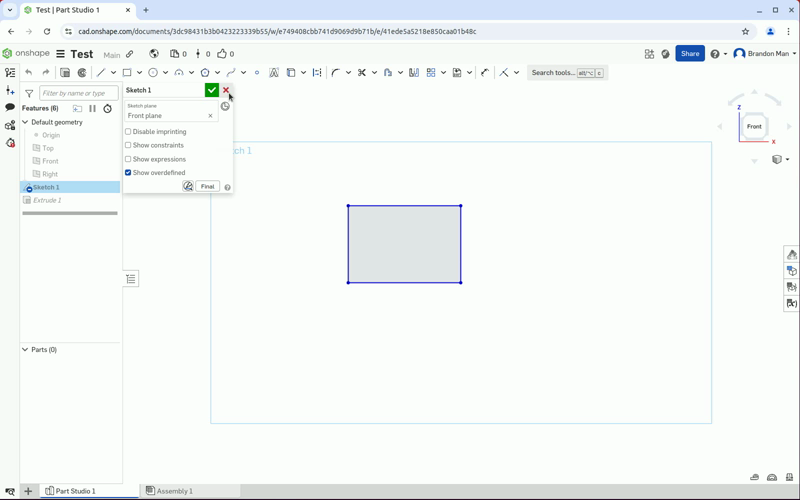
key(shift+s)
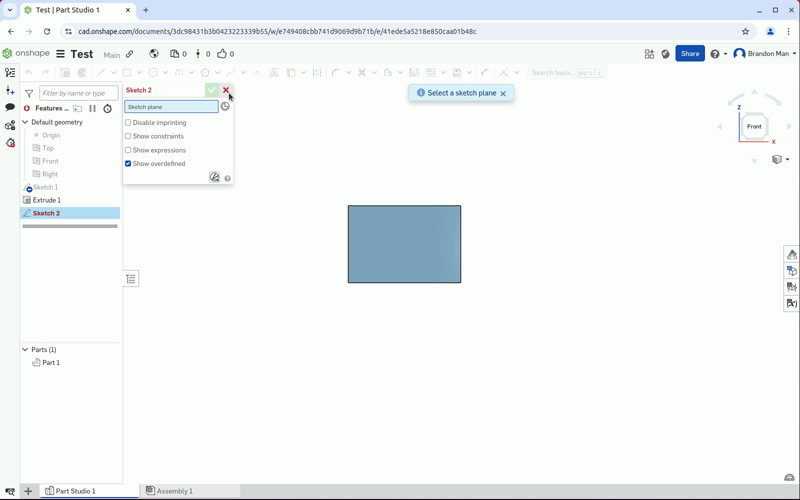
mouse_move(73, 163)
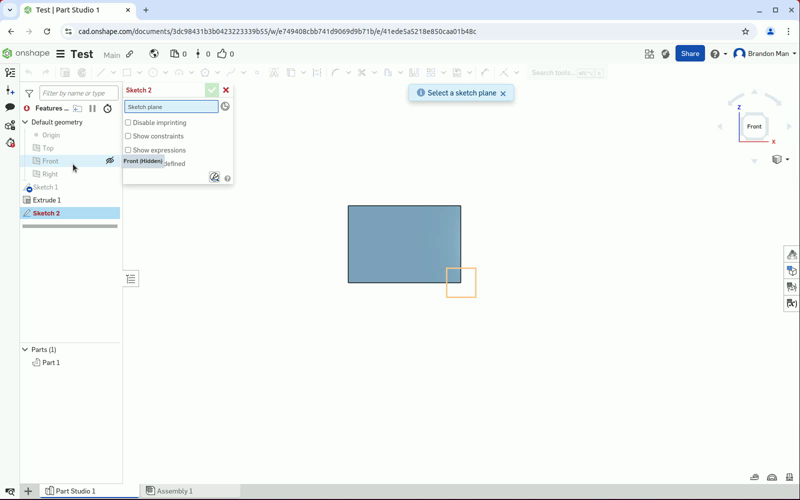
click(73, 163)
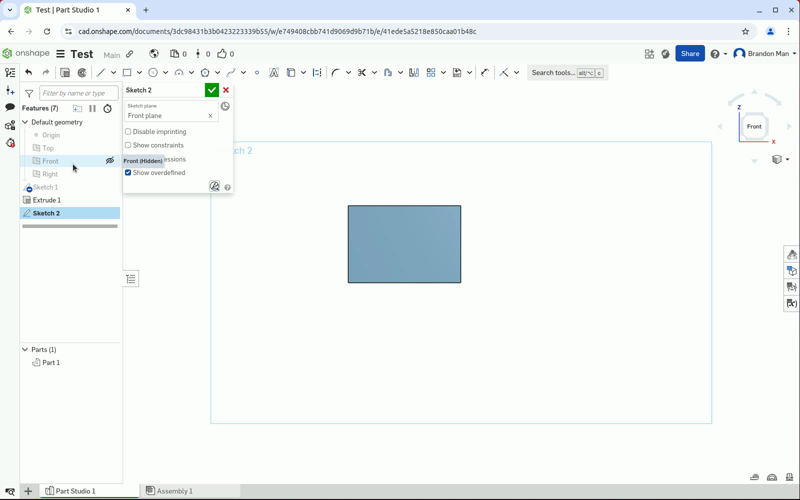
mouse_move(73, 352)
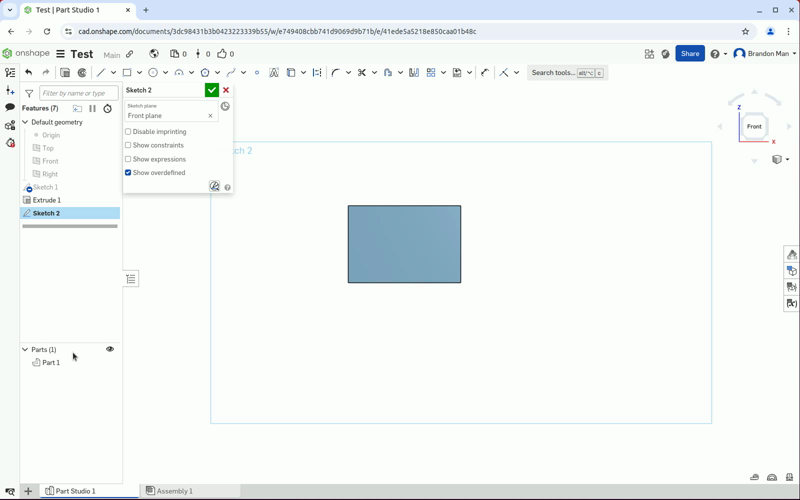
key(y)
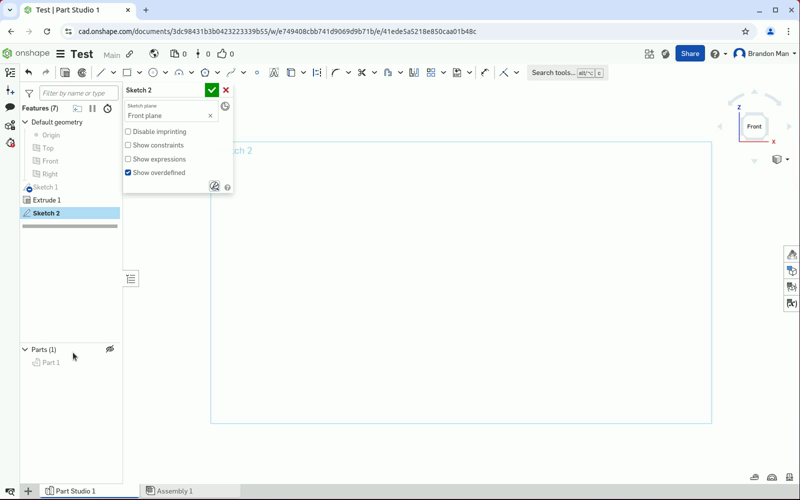
key(l)
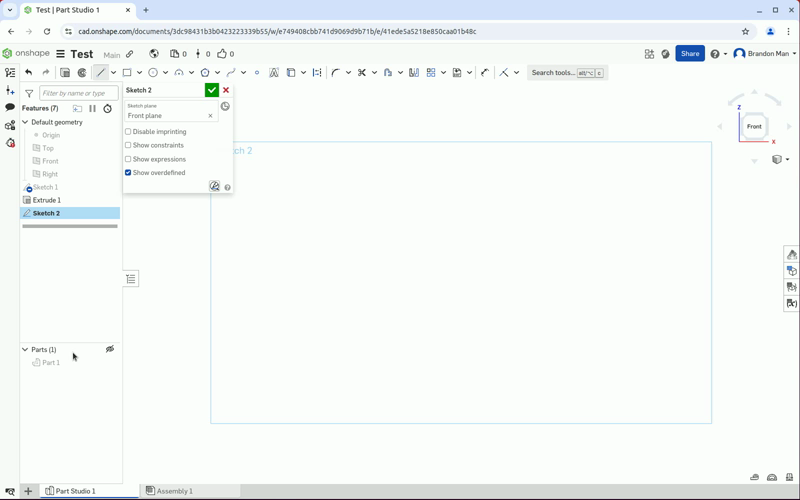
key_down(shift)
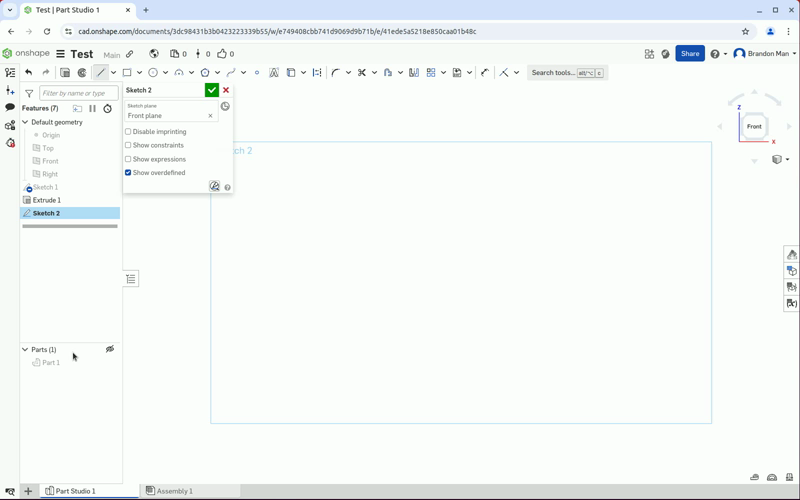
mouse_move(505, 238)
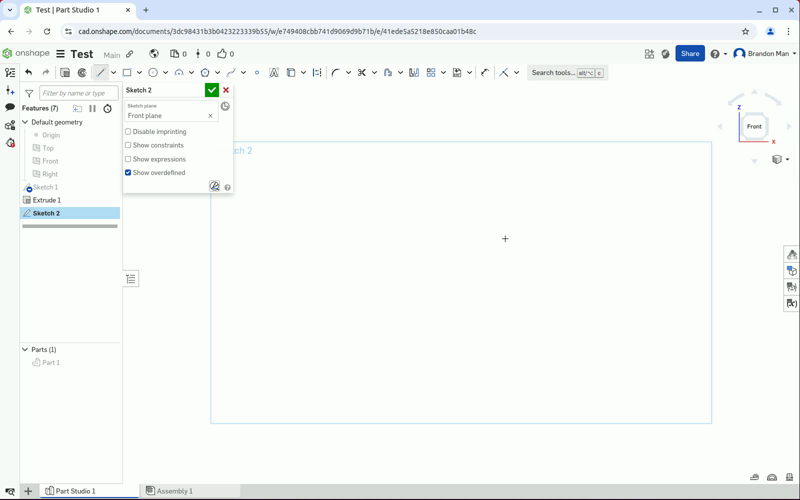
click(505, 238)
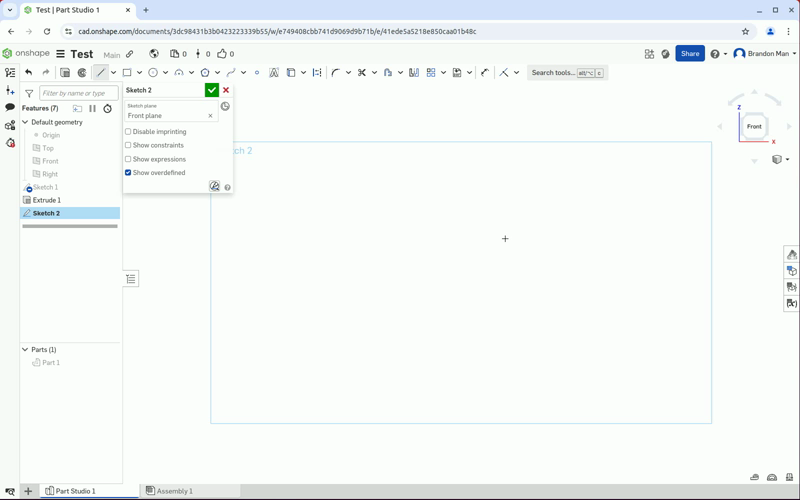
key_up(shift)
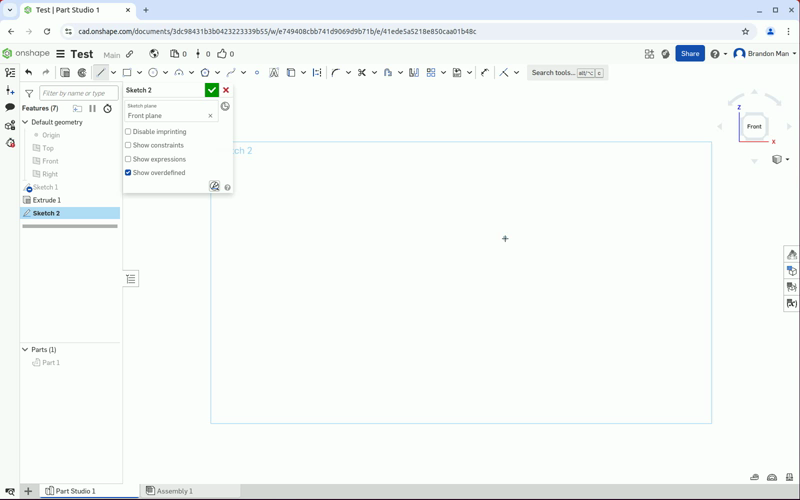
key_down(shift)
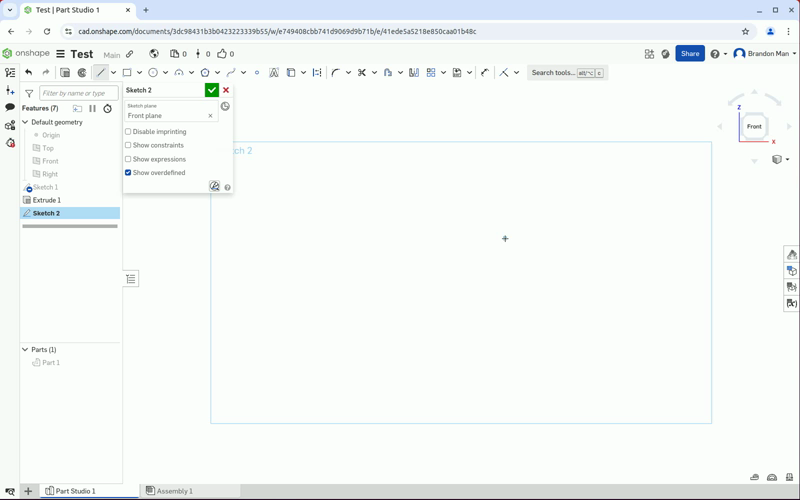
mouse_move(535, 238)
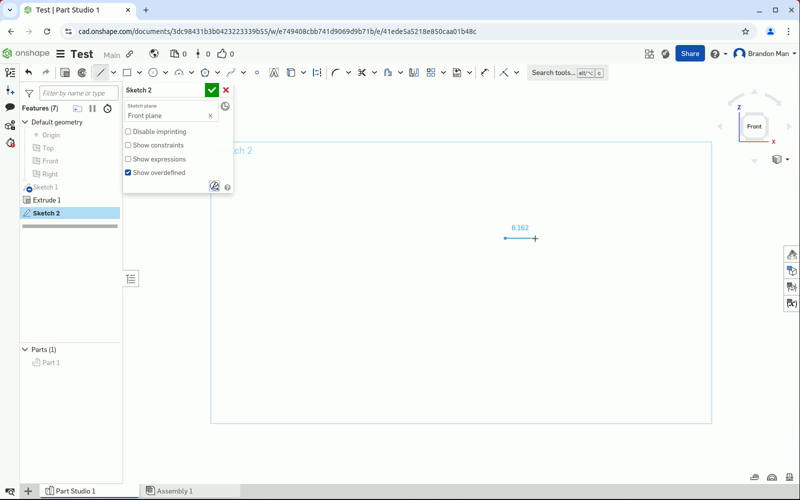
mouse_move(551, 243)
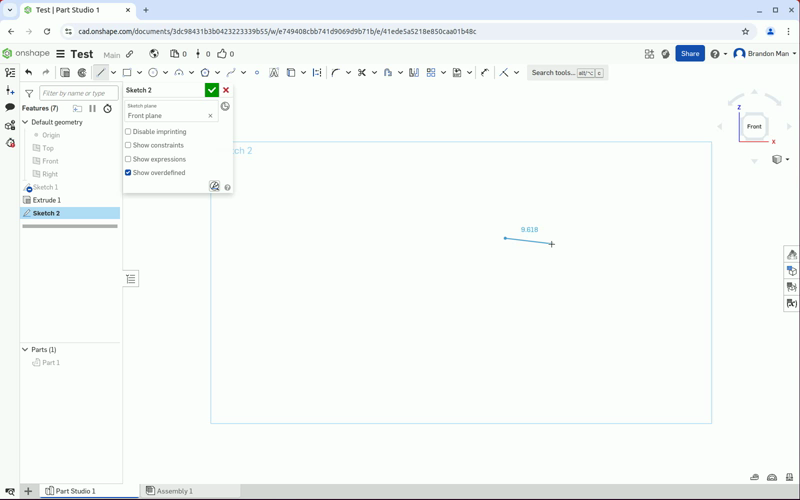
click(551, 243)
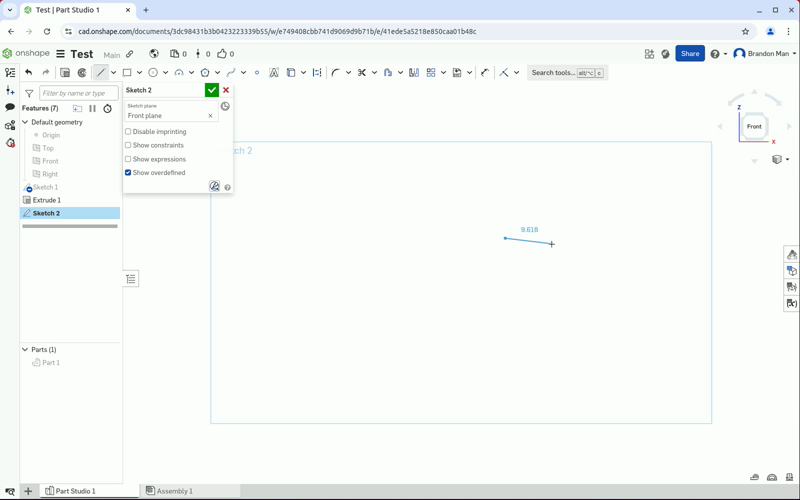
key_up(shift)
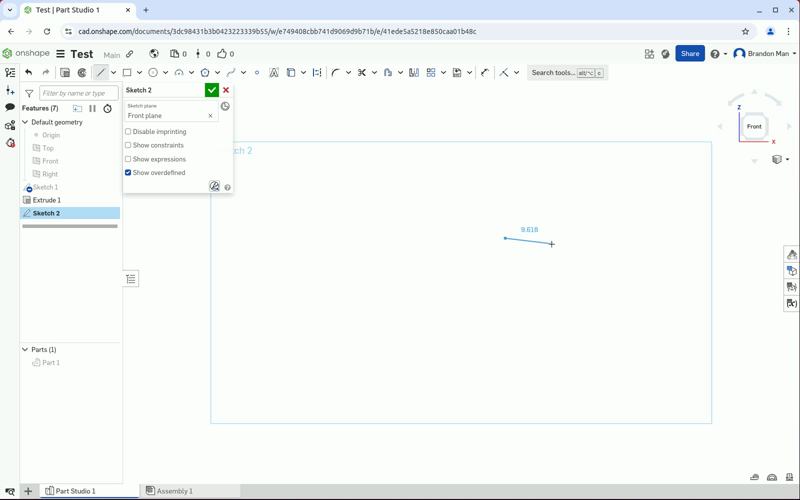
key_down(shift)
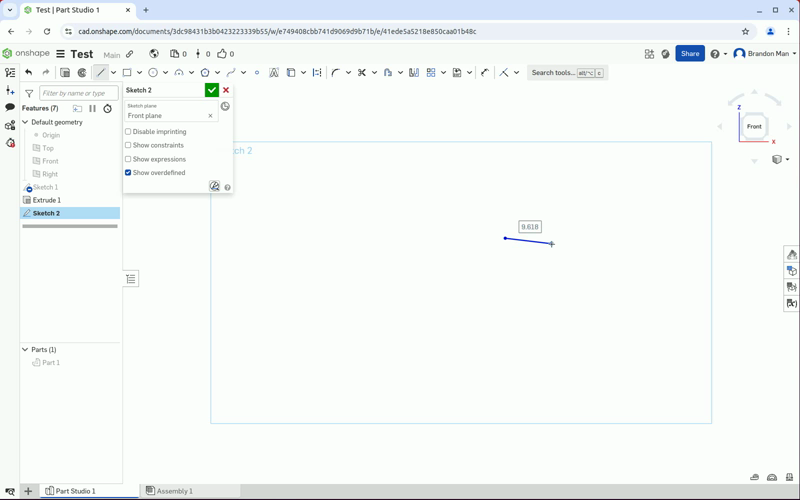
mouse_move(581, 243)
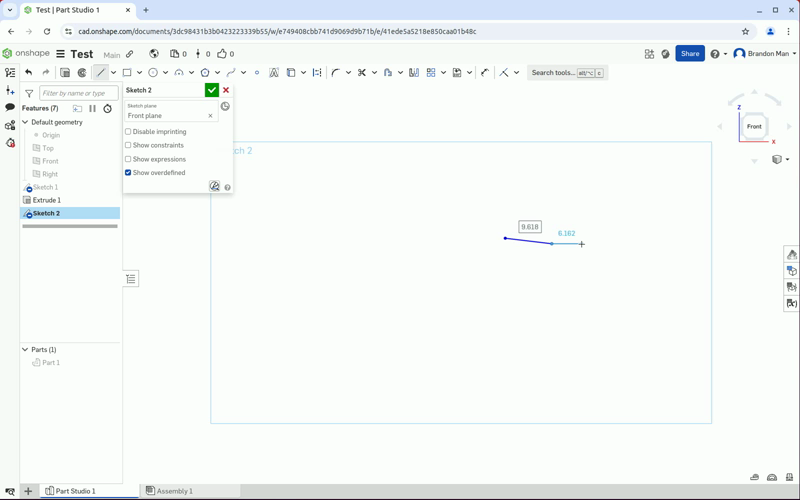
mouse_move(515, 228)
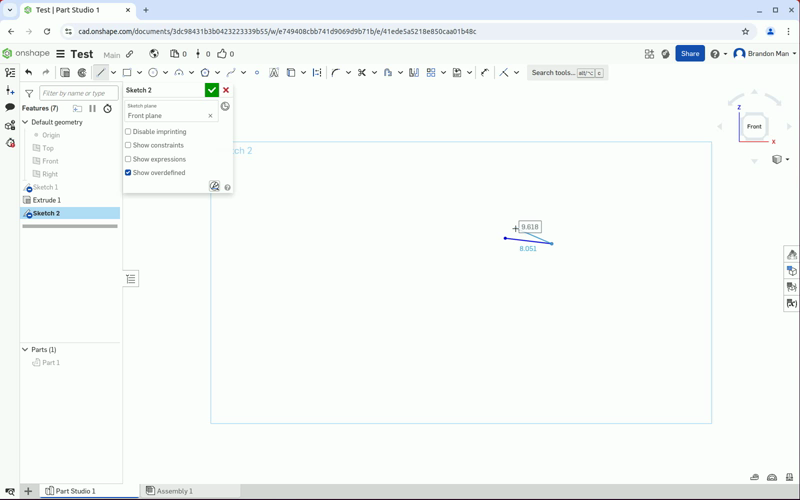
click(515, 228)
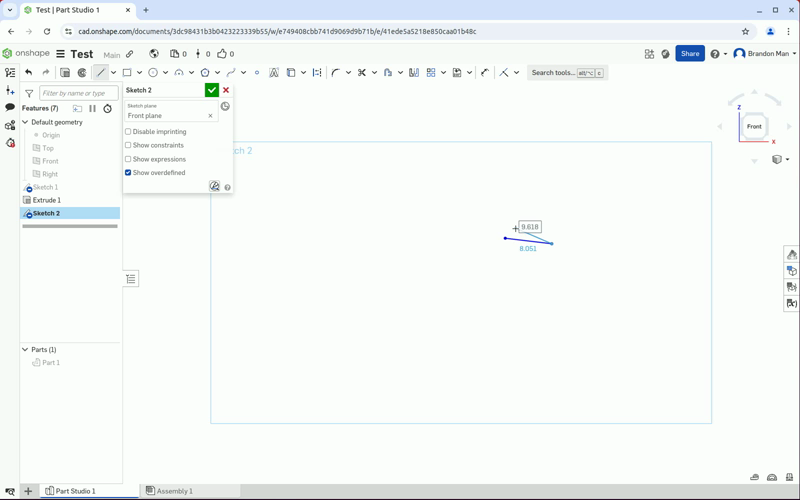
key_up(shift)
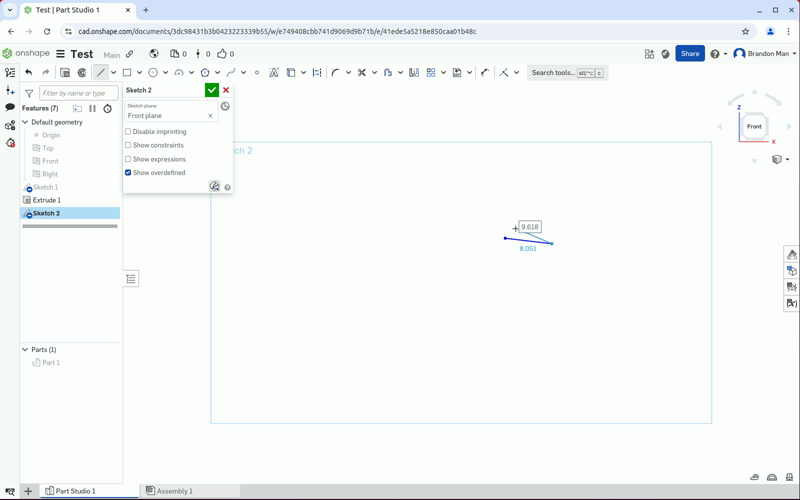
mouse_move(545, 228)
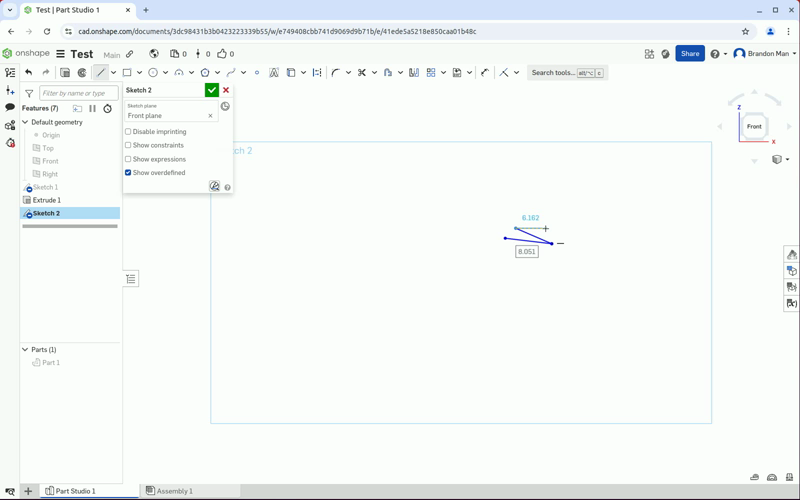
key_down(shift)
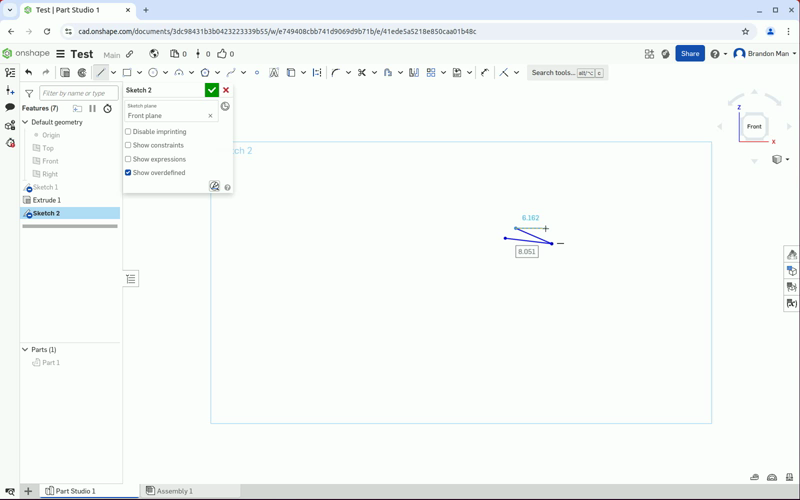
mouse_move(505, 238)
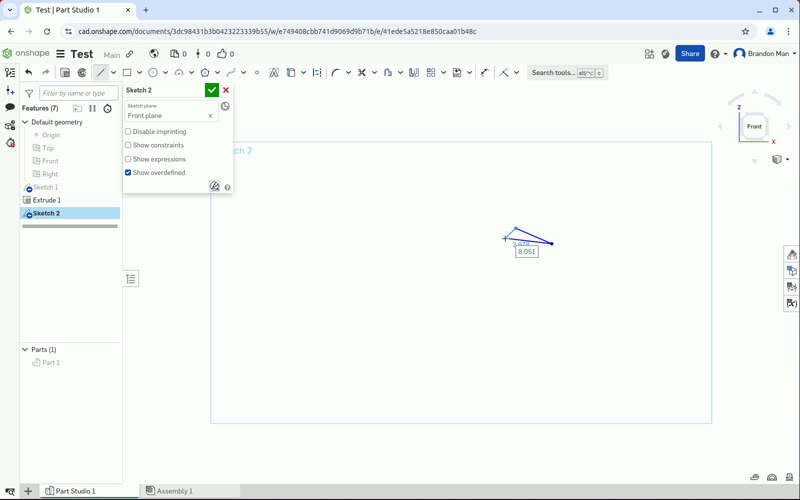
key_up(shift)
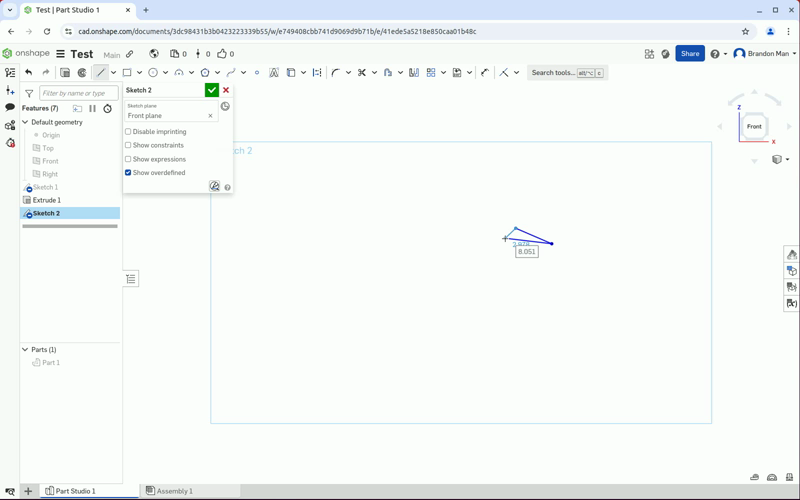
click(505, 238)
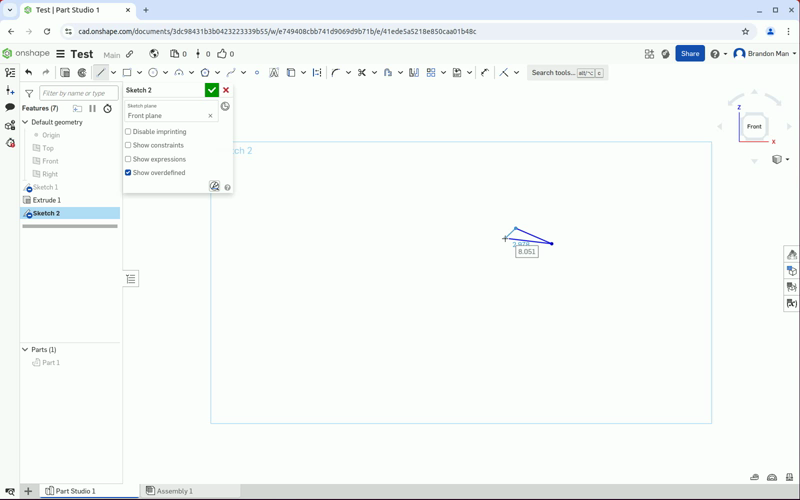
key(esc)
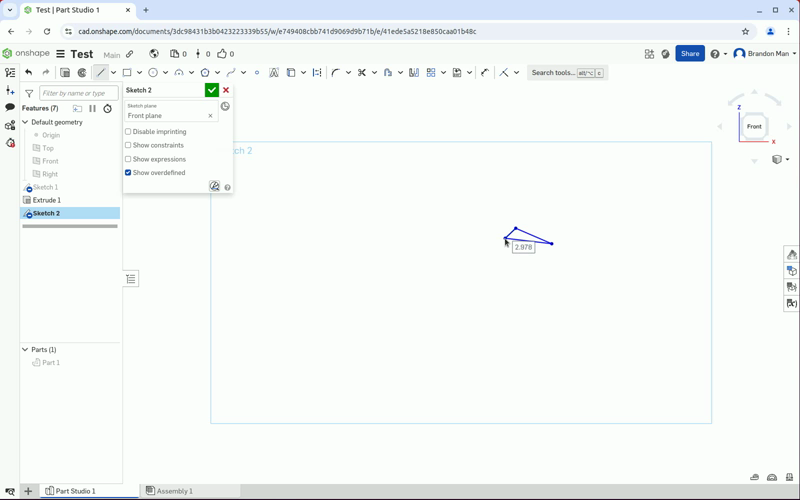
mouse_move(526, 236)
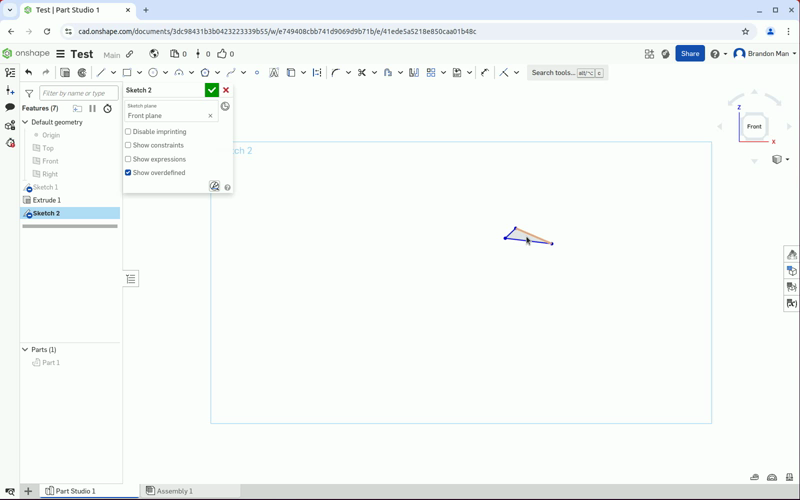
scroll(6)
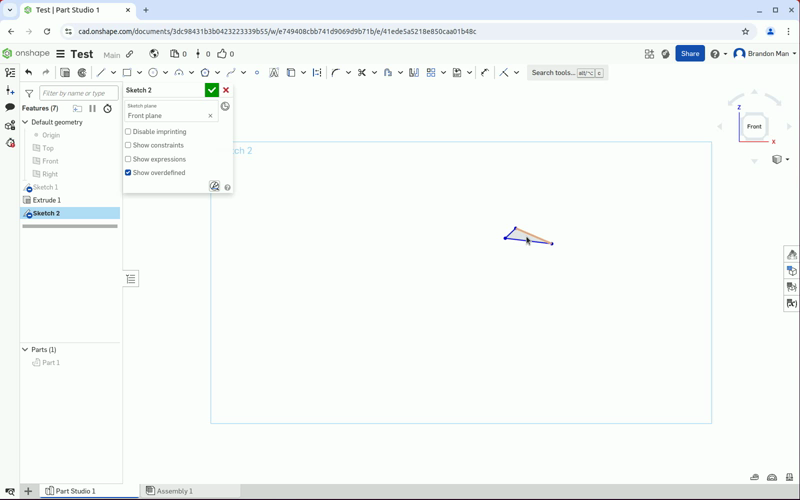
scroll(6)
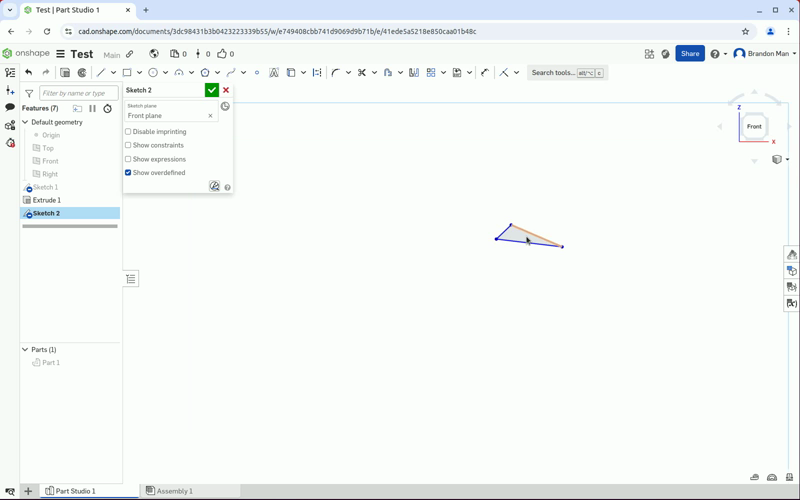
scroll(6)
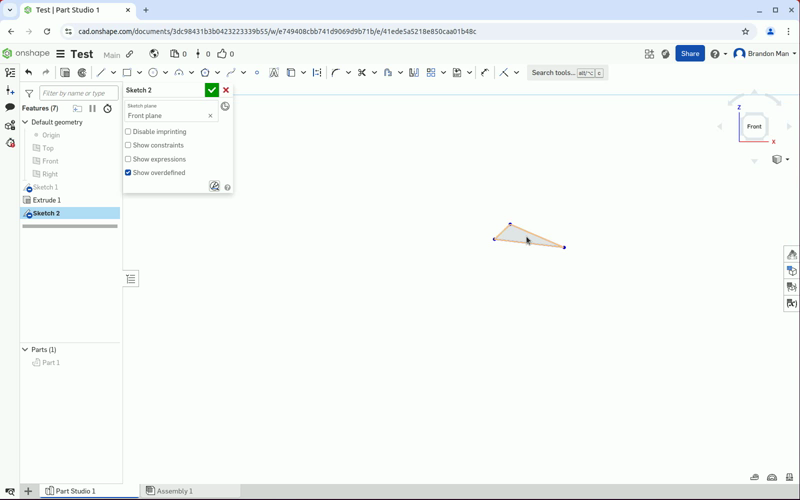
scroll(6)
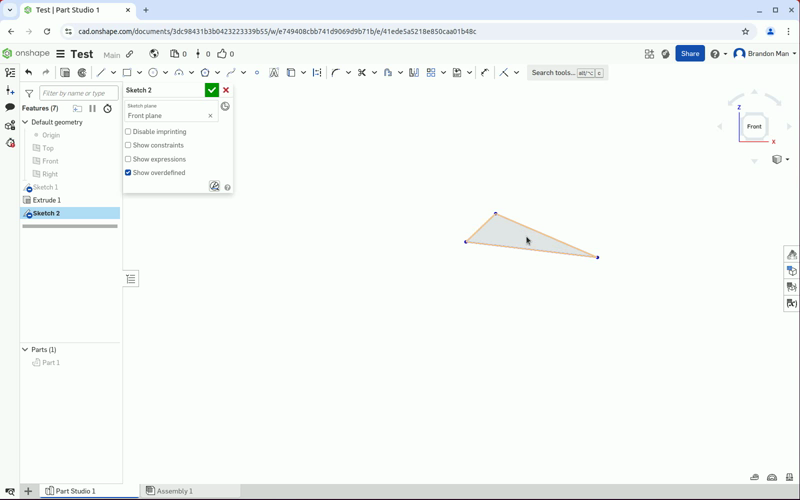
scroll(6)
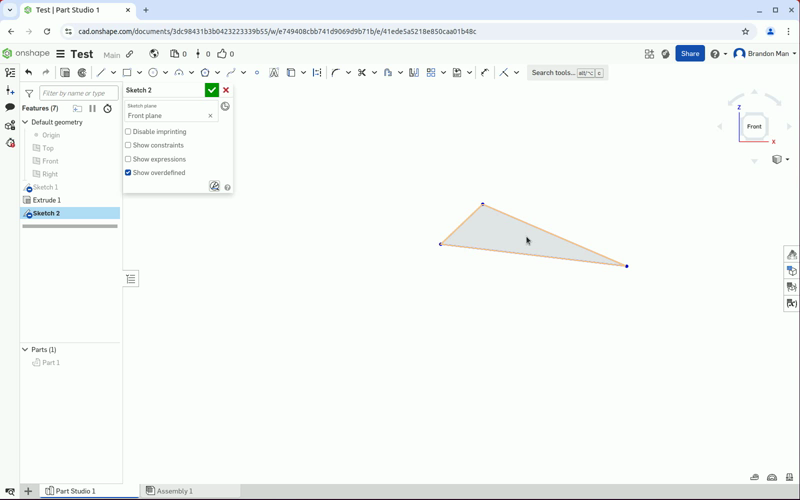
scroll(6)
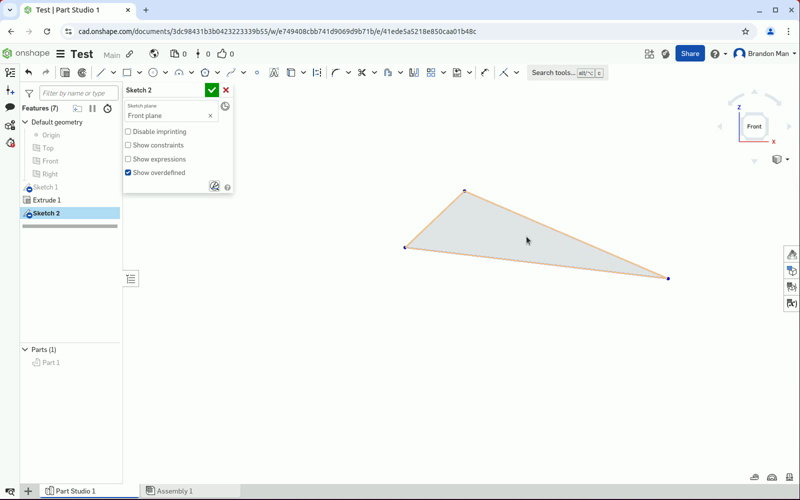
scroll(6)
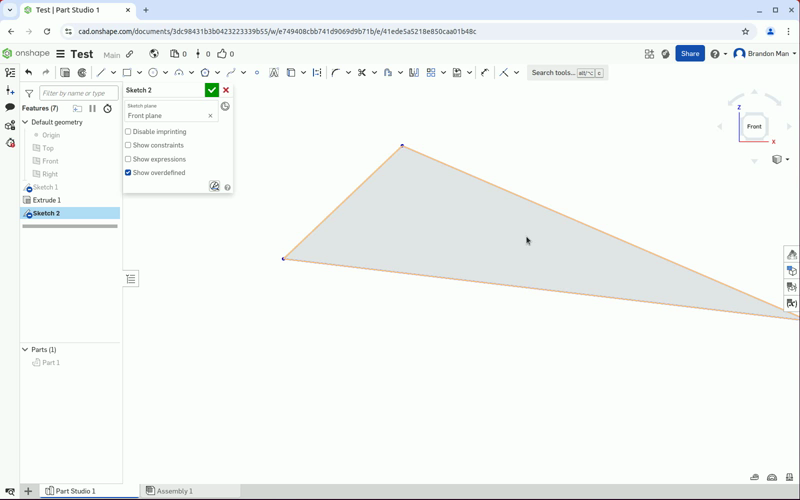
click(526, 236)
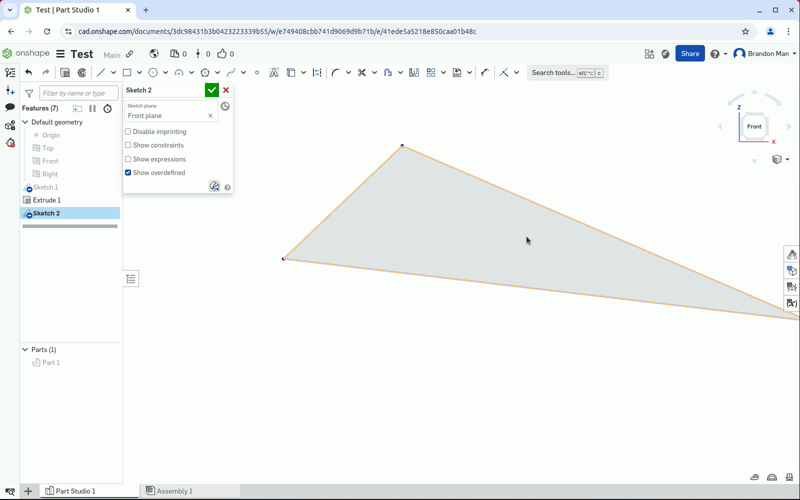
scroll(-6)
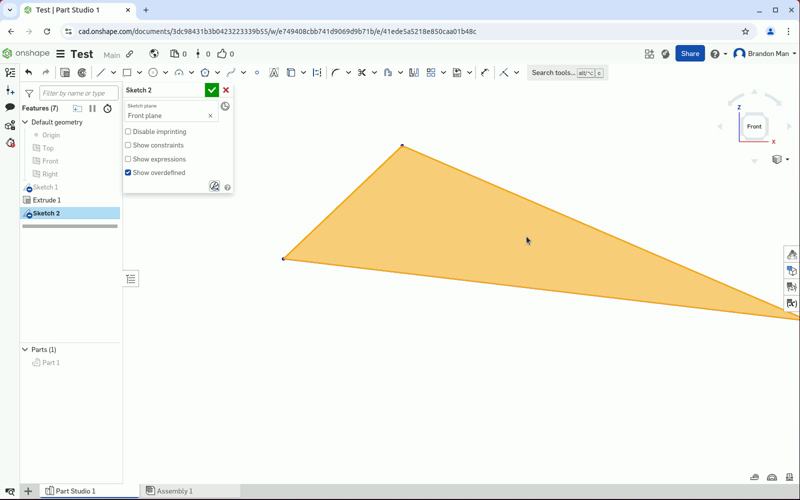
scroll(-6)
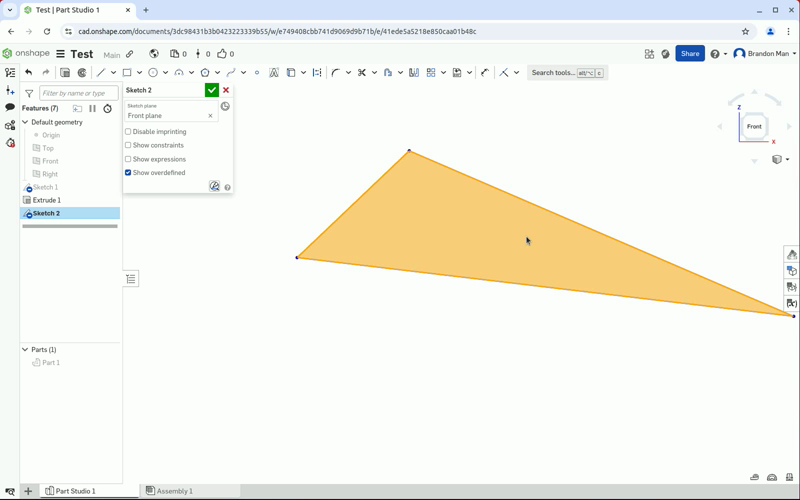
scroll(-6)
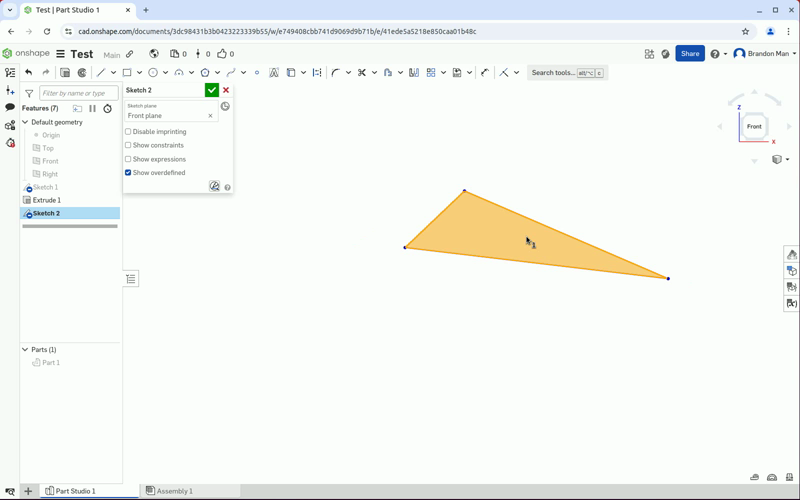
scroll(-6)
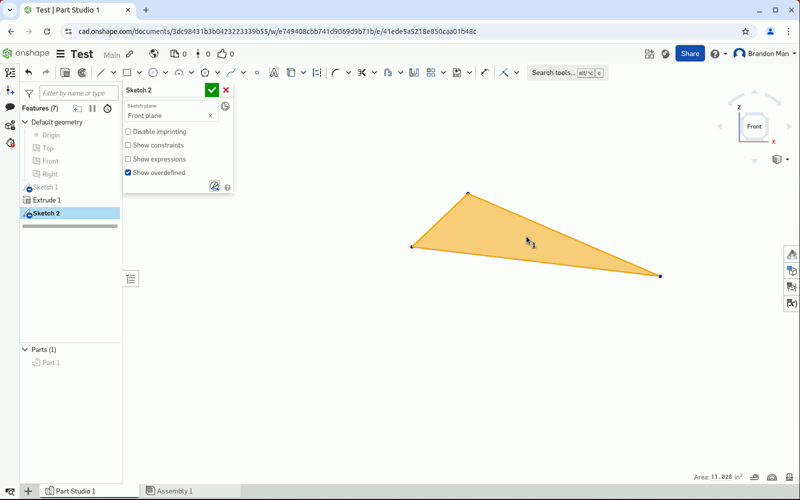
scroll(-6)
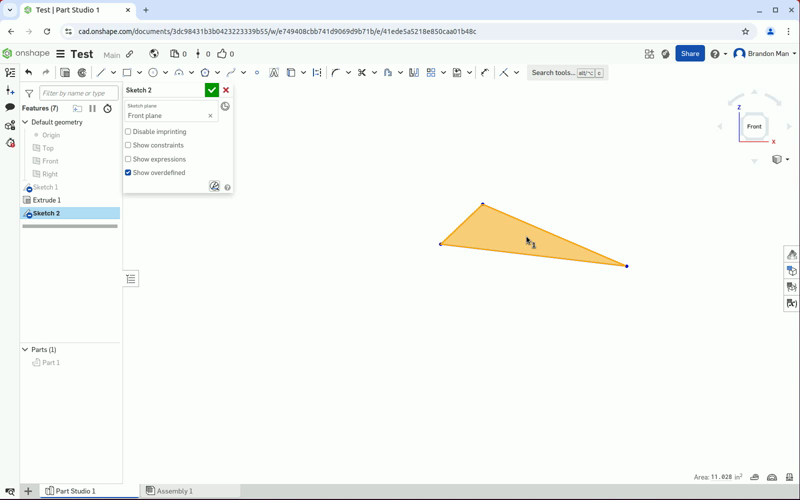
scroll(-6)
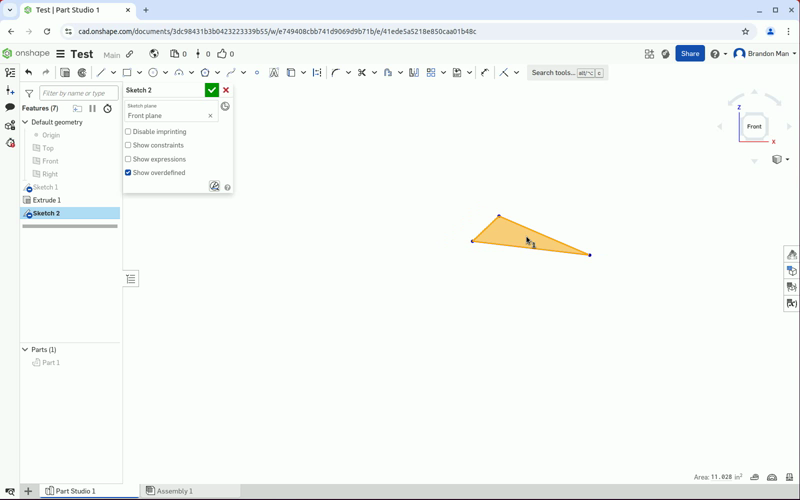
scroll(-6)
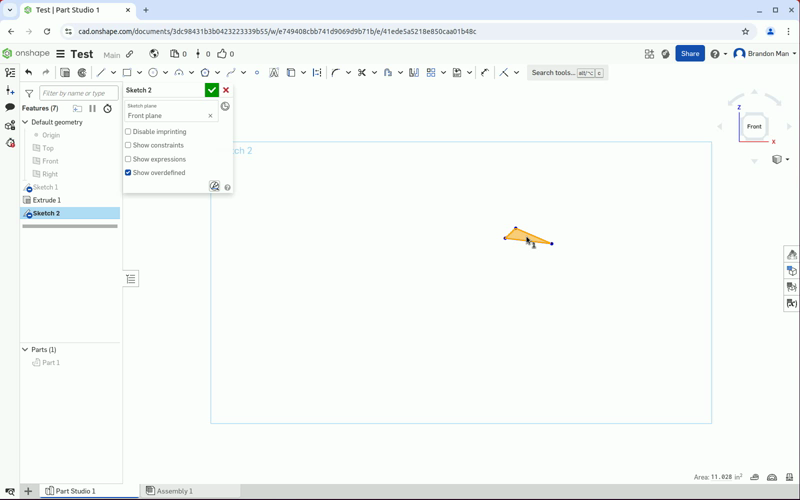
mouse_move(73, 352)
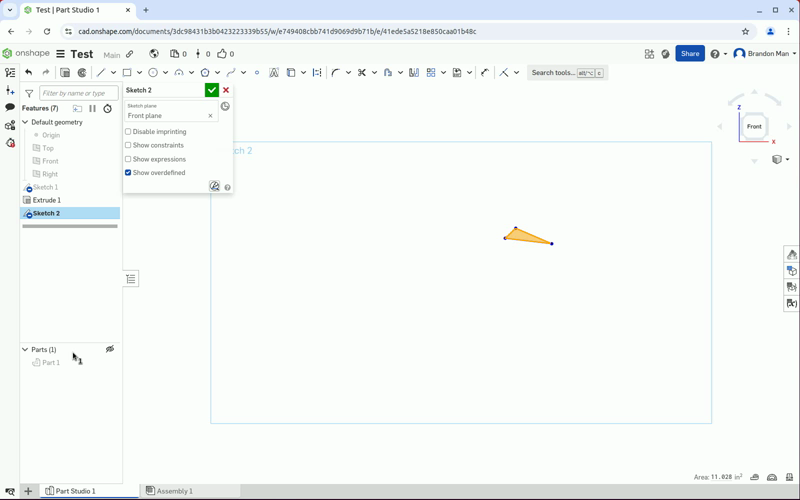
key(shift+y)
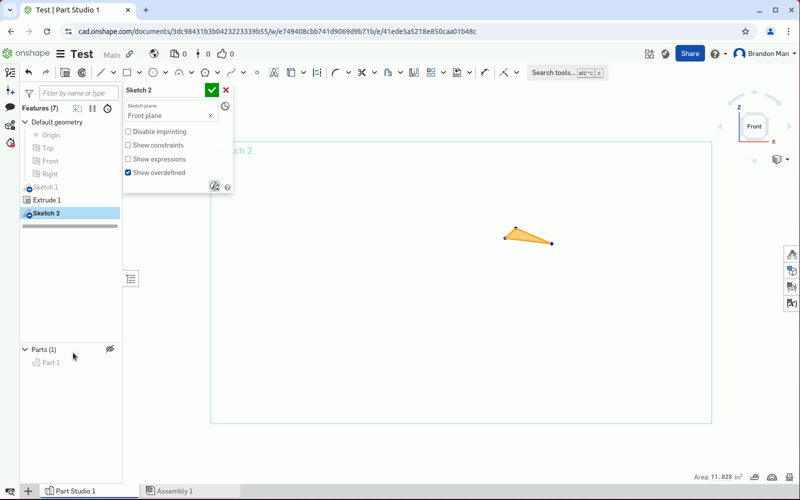
key(shift+e)
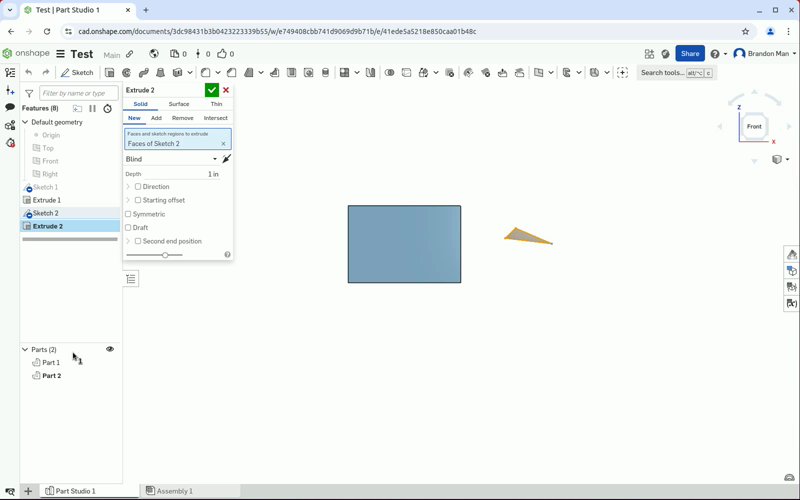
mouse_move(143, 106)
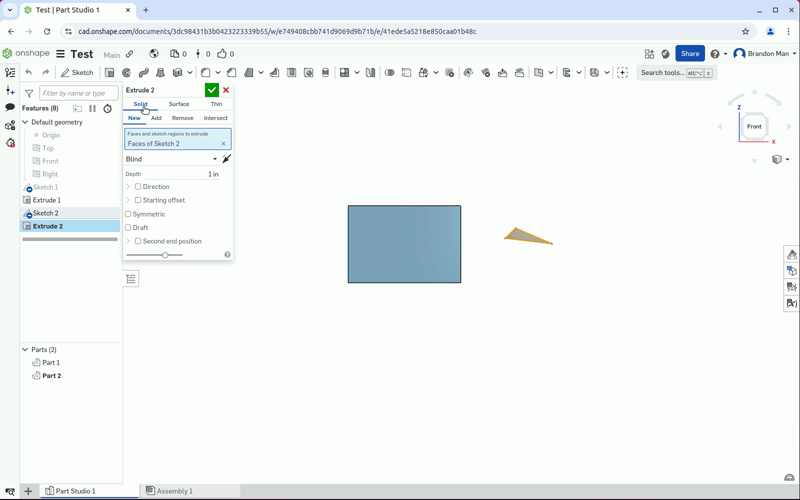
click(143, 106)
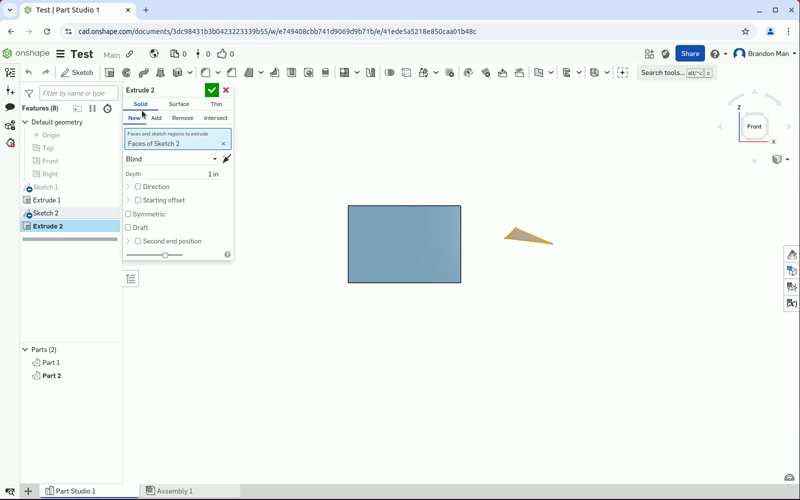
mouse_move(137, 120)
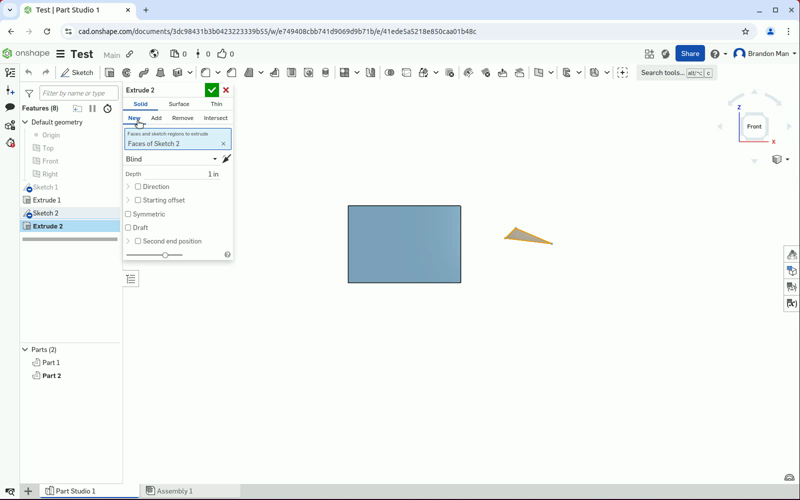
click(137, 120)
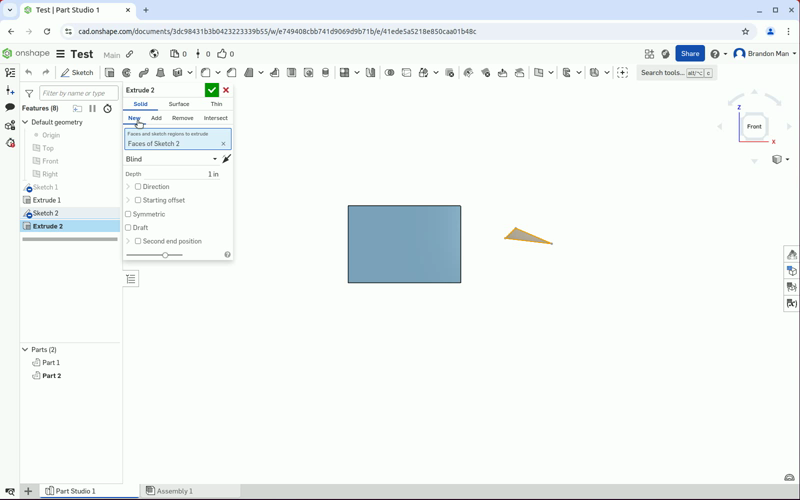
key(tab, 4)
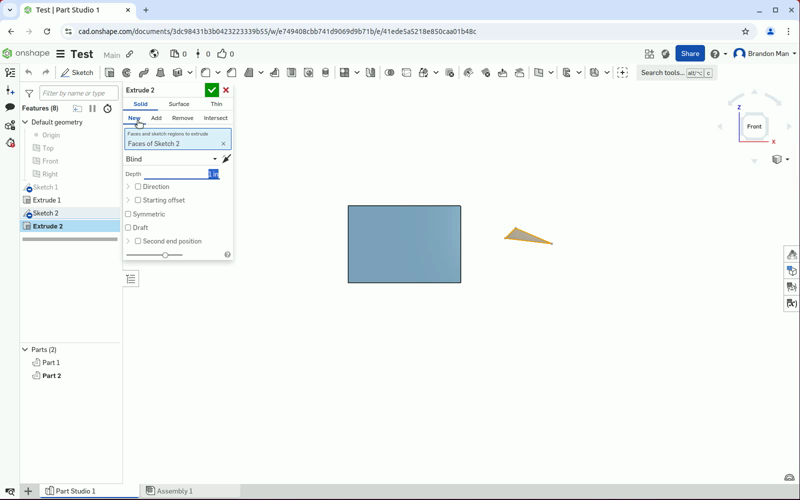
text(8.906)
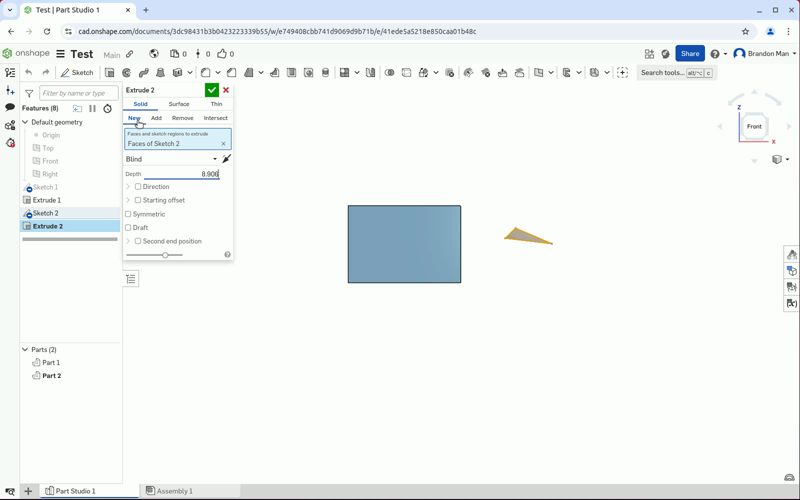
key(enter)
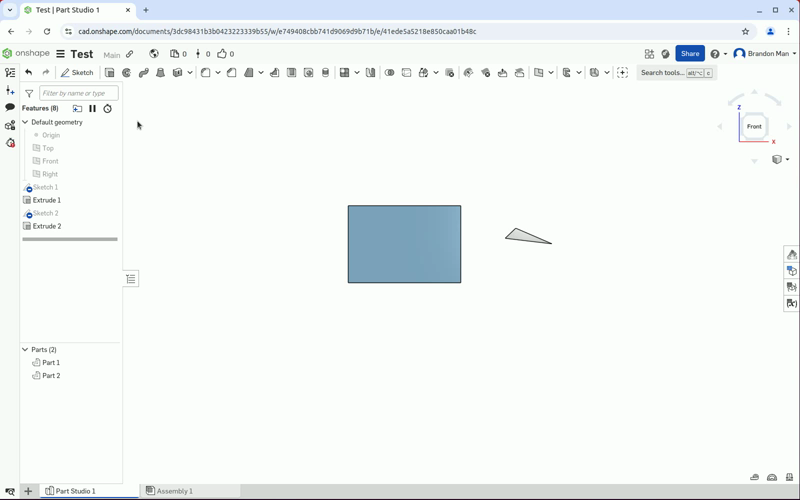
key(shift+h)
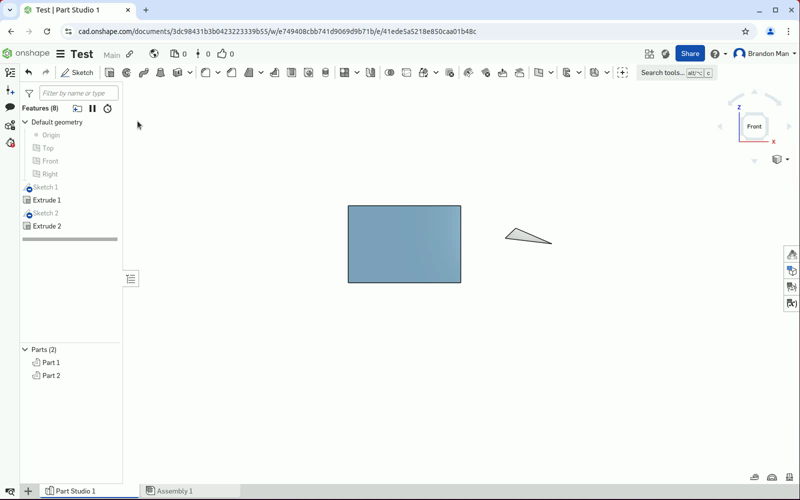
key(shift+h)
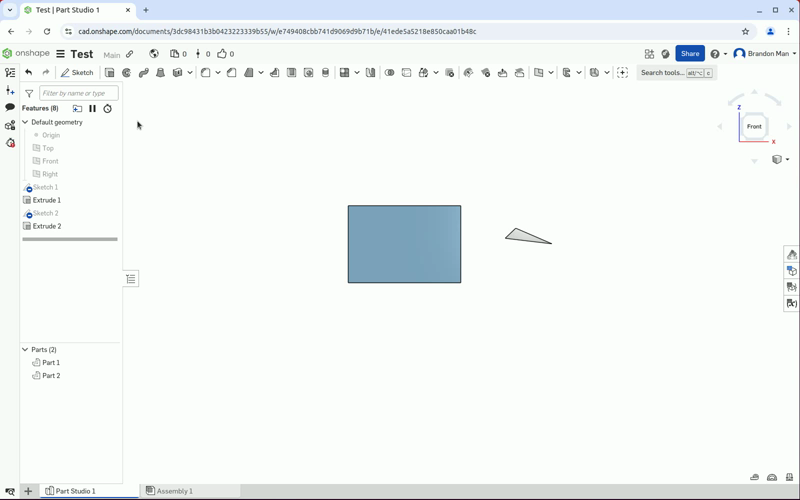
mouse_move(73, 189)
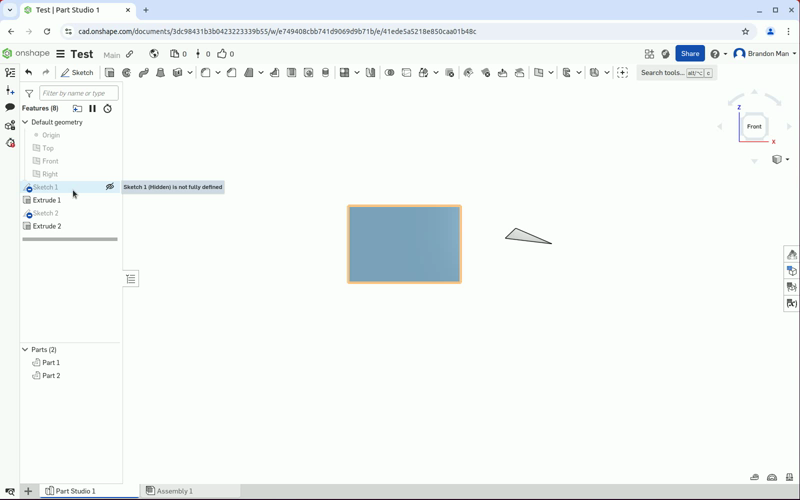
click(73, 189)
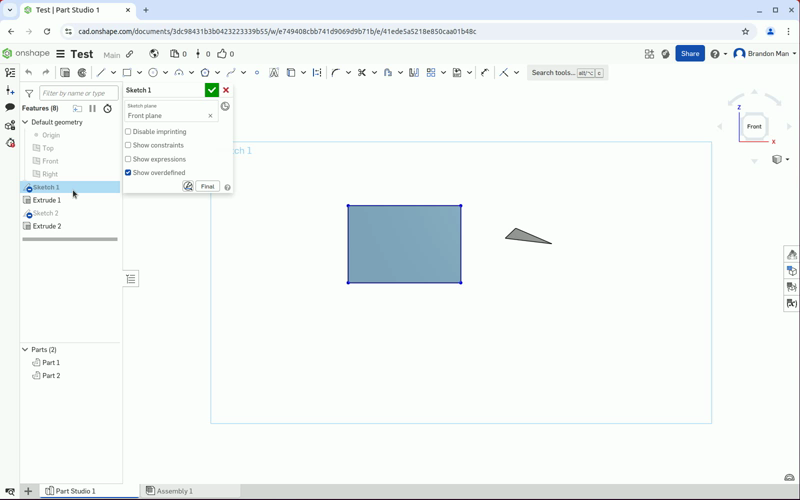
mouse_move(229, 92)
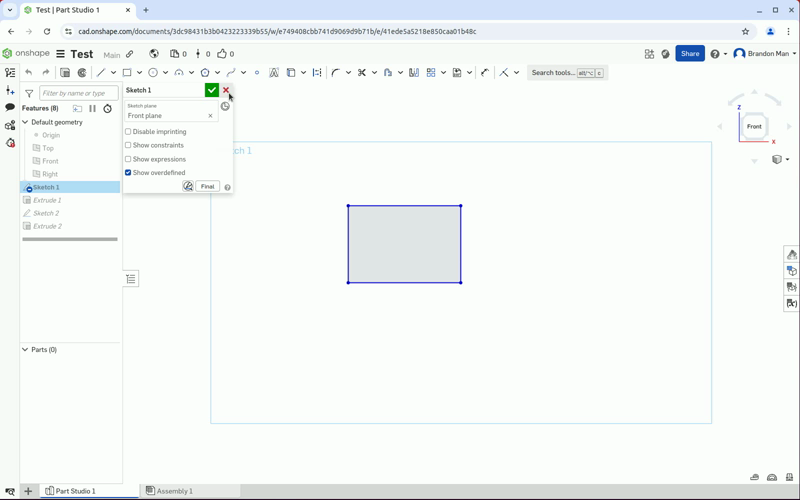
click(229, 92)
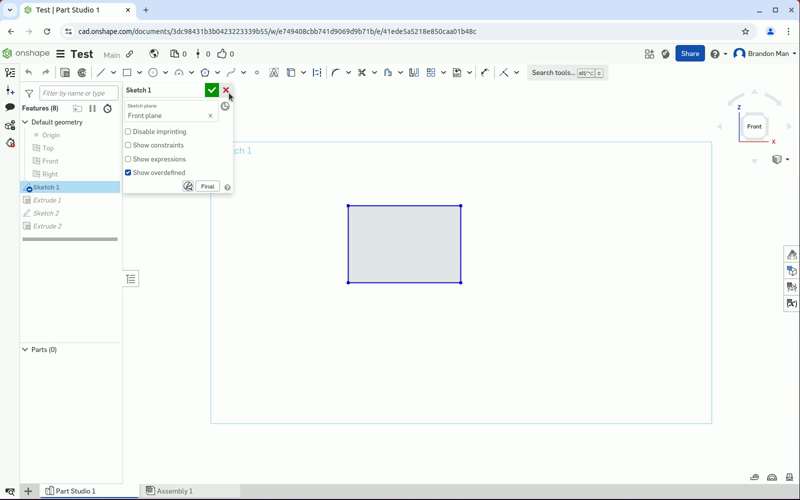
key(shift+s)
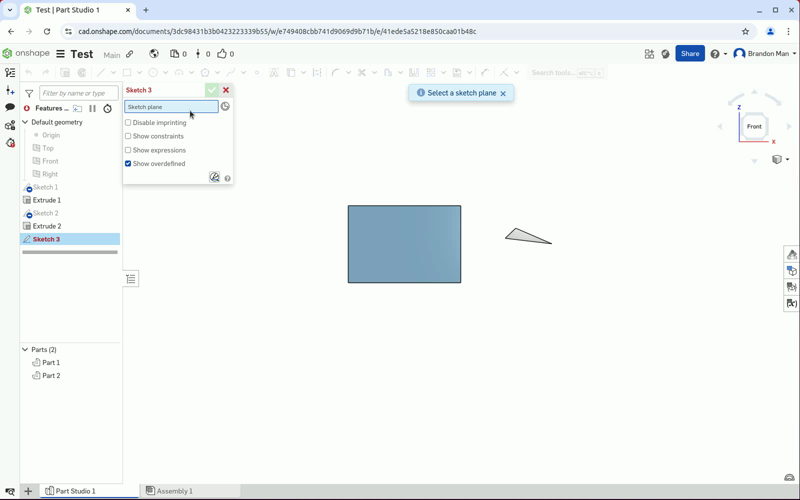
mouse_move(73, 163)
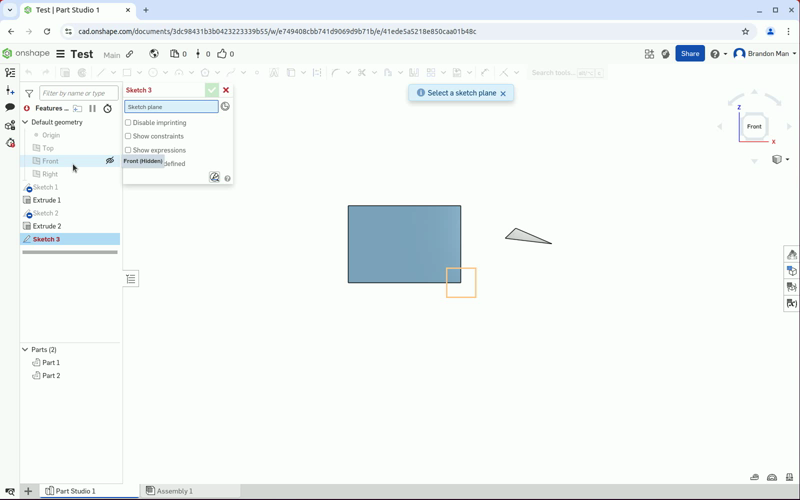
click(73, 163)
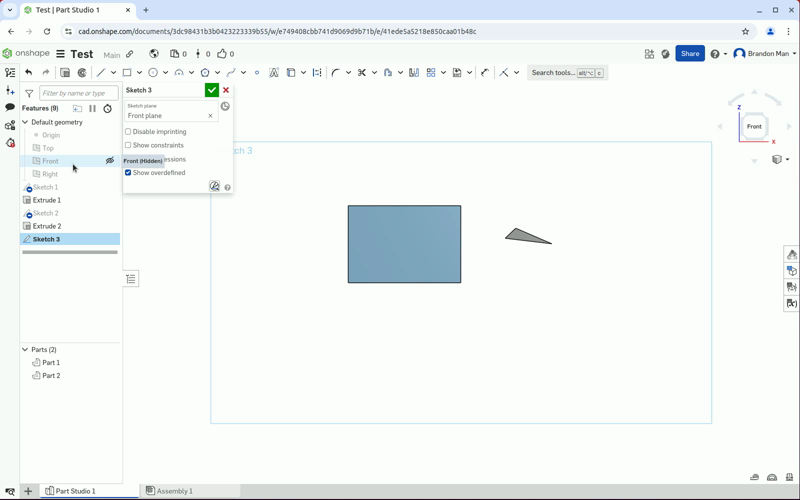
mouse_move(73, 352)
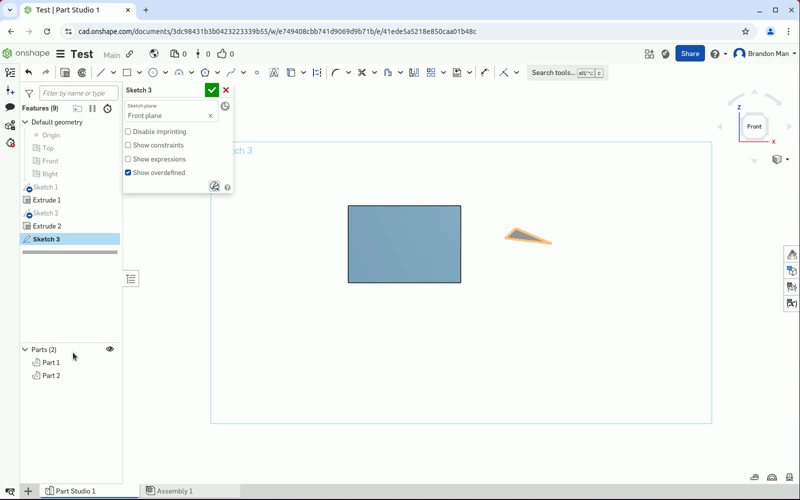
key(y)
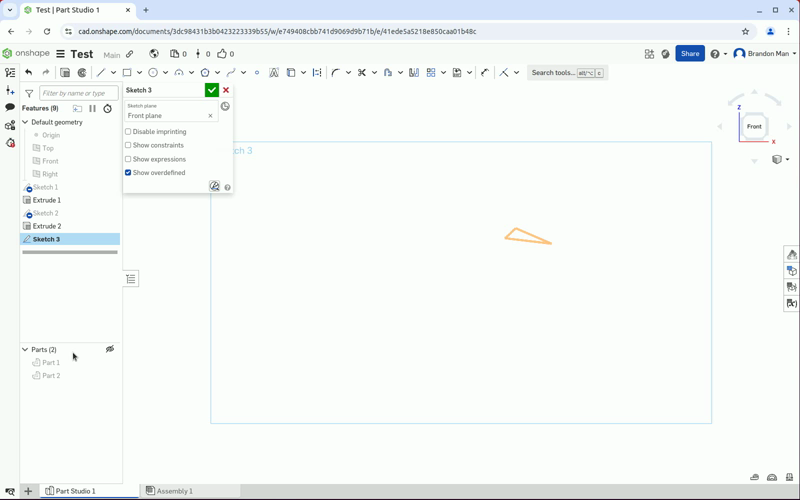
key(l)
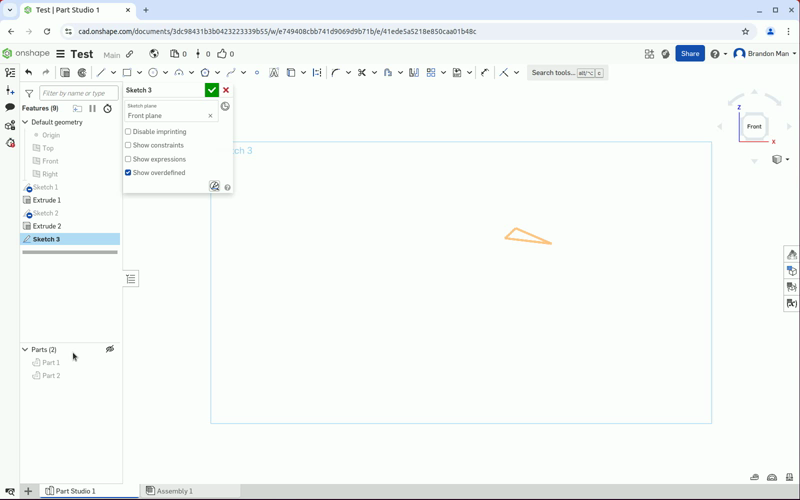
key_down(shift)
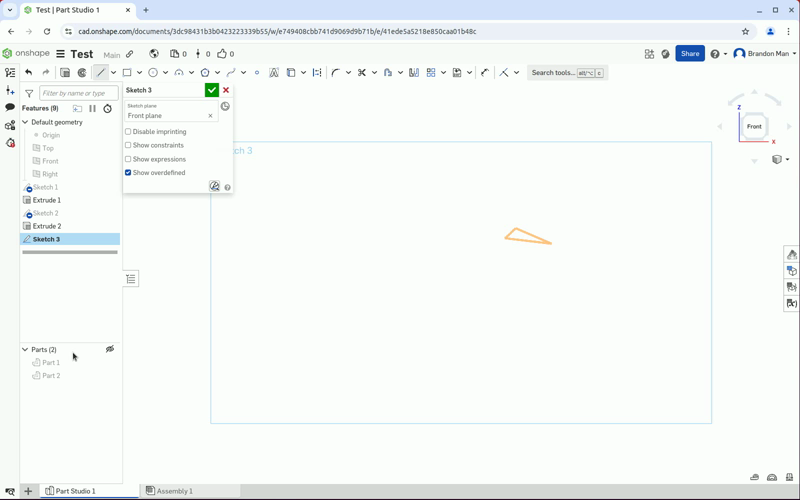
mouse_move(460, 282)
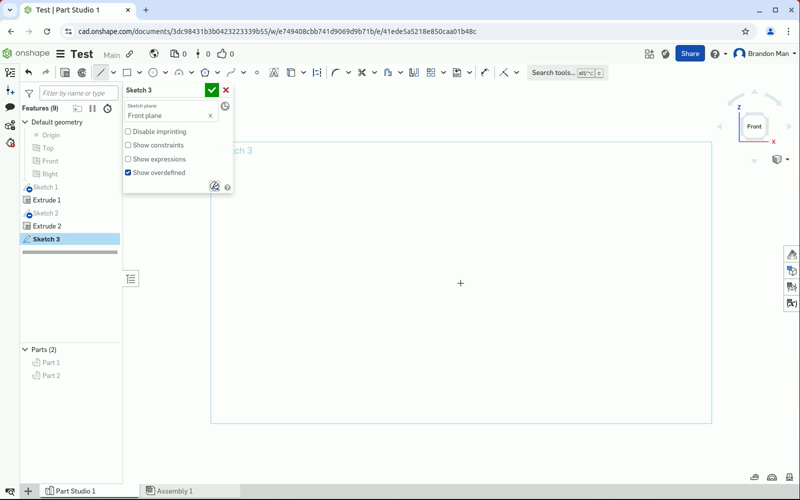
click(460, 282)
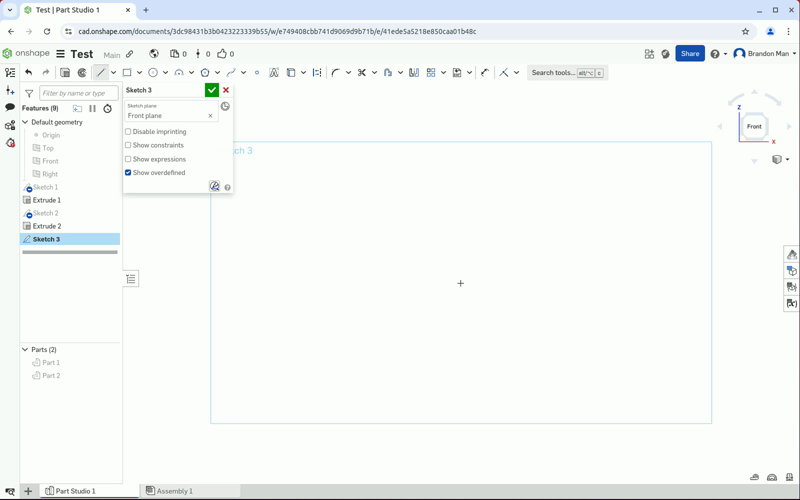
key_up(shift)
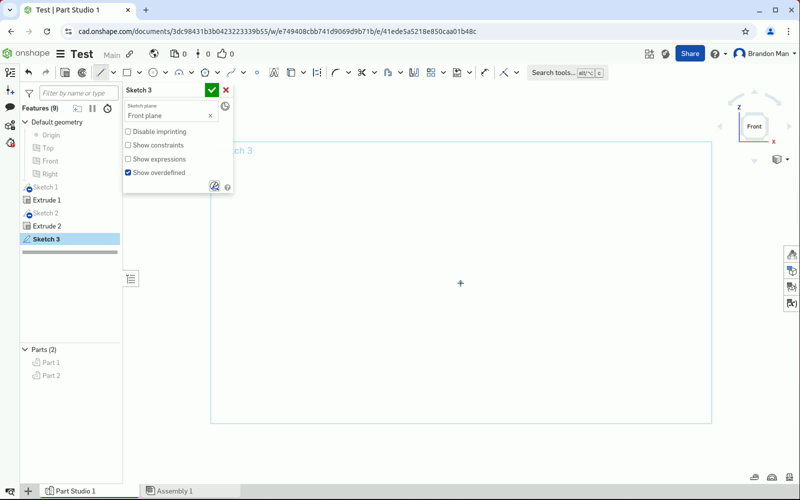
key_down(shift)
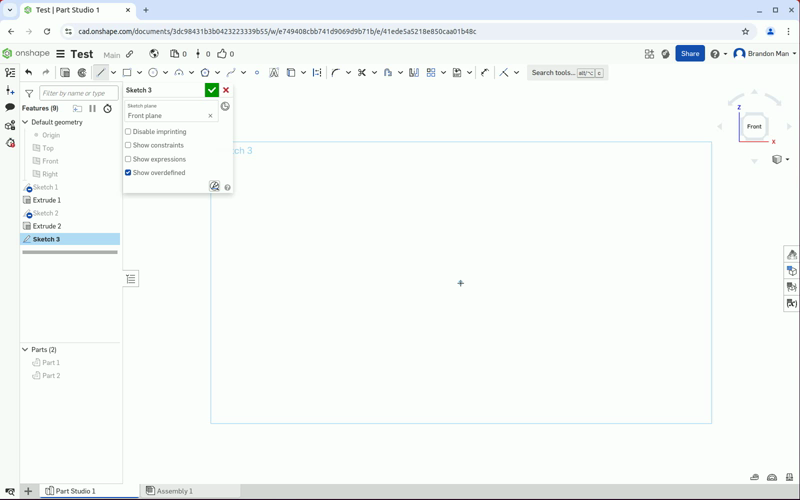
mouse_move(505, 238)
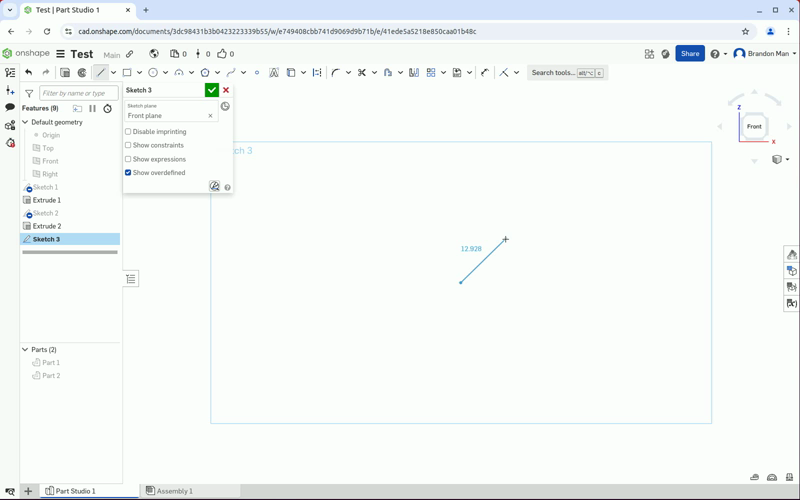
click(505, 238)
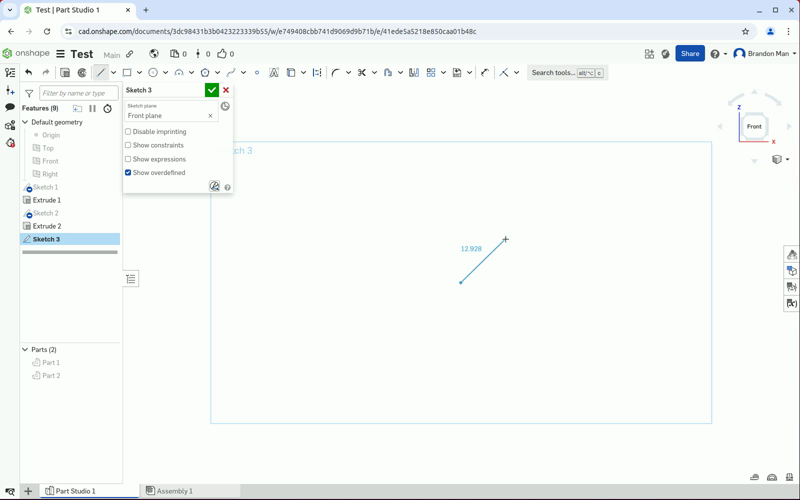
key_up(shift)
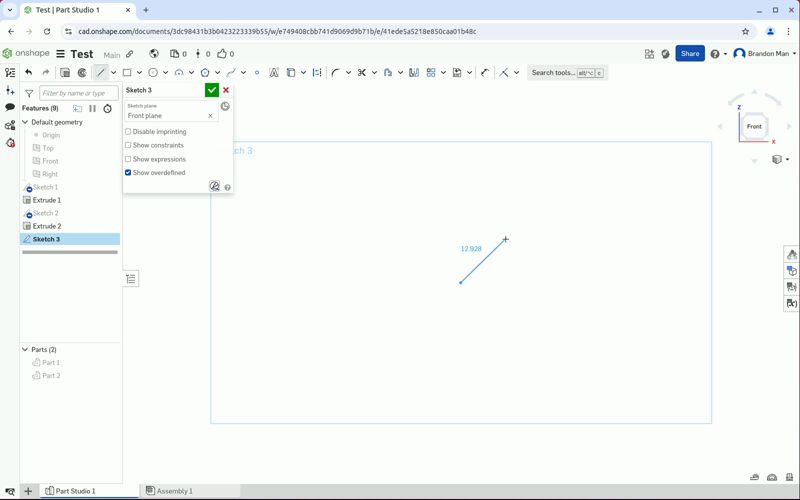
key_down(shift)
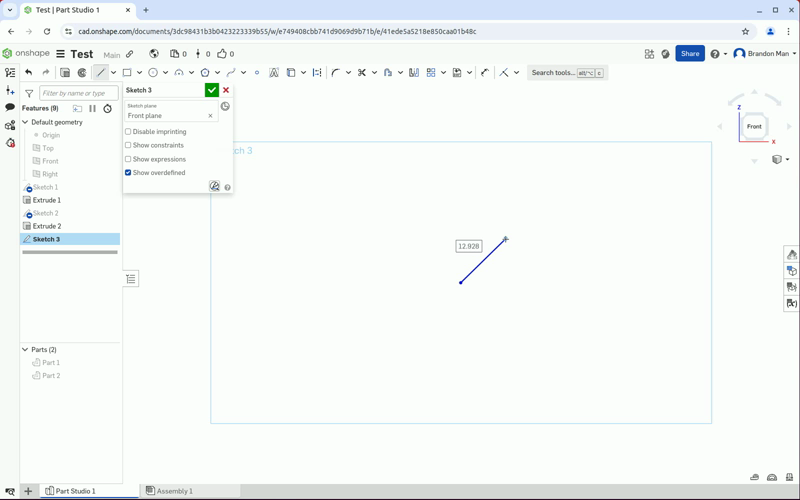
mouse_move(535, 238)
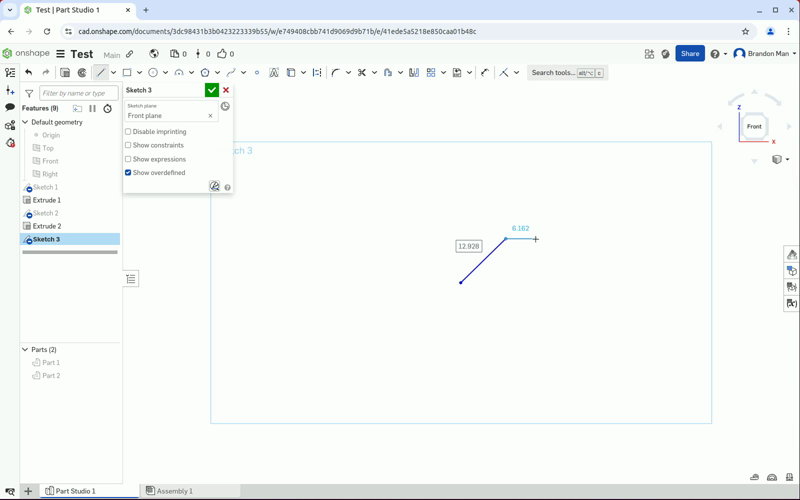
mouse_move(515, 228)
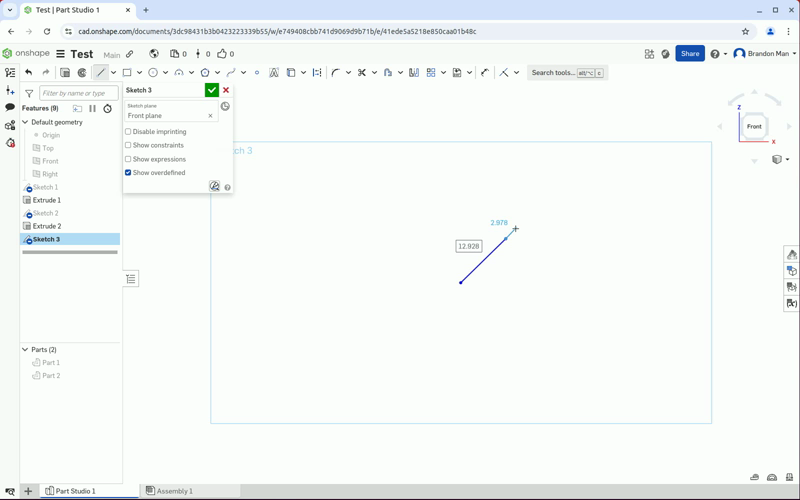
click(515, 228)
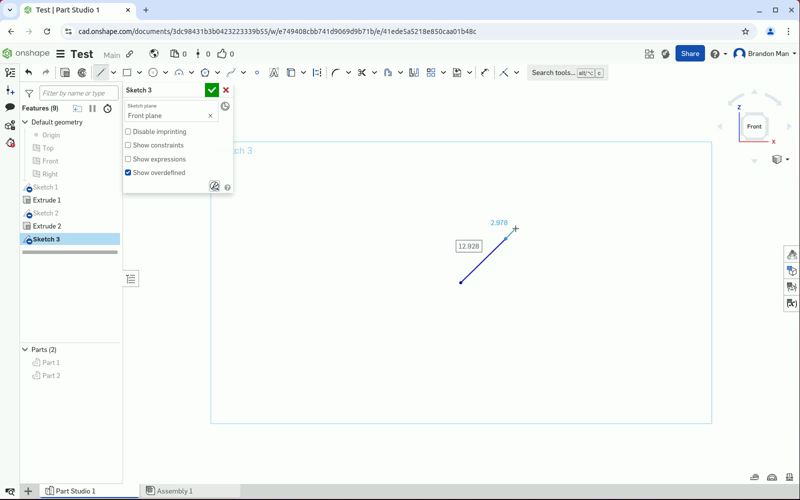
key_up(shift)
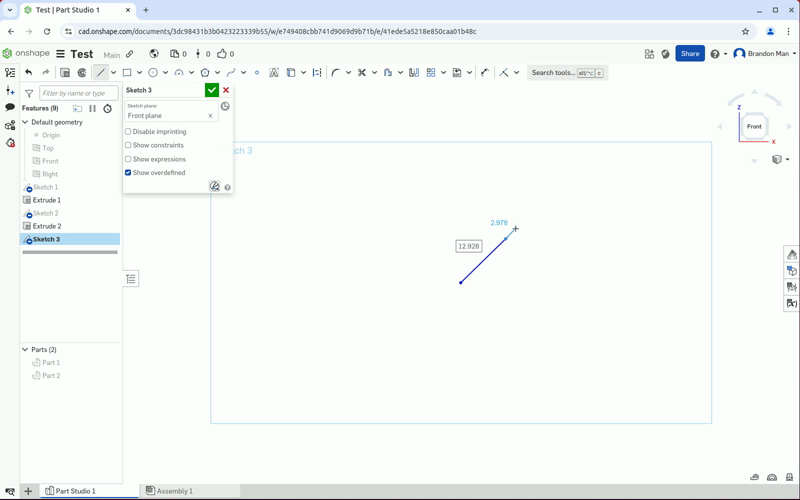
key_down(shift)
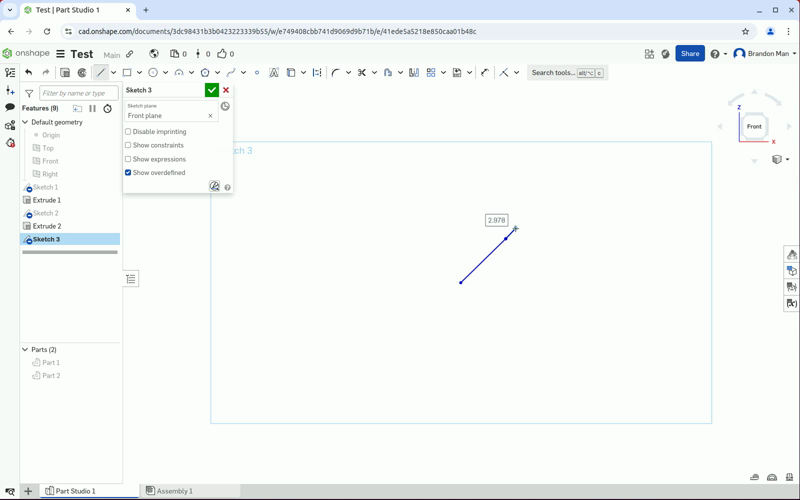
mouse_move(545, 228)
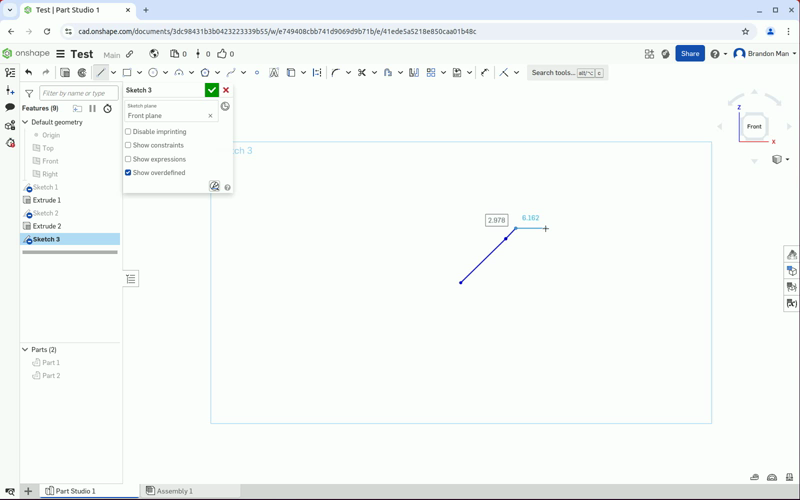
mouse_move(460, 205)
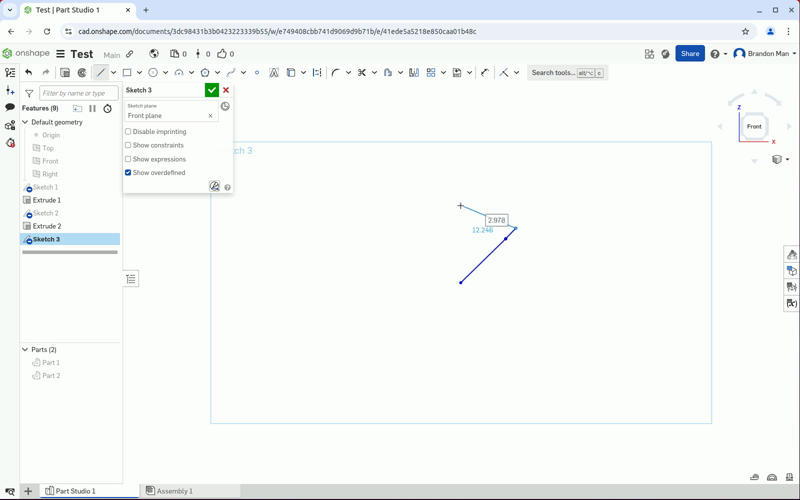
click(460, 205)
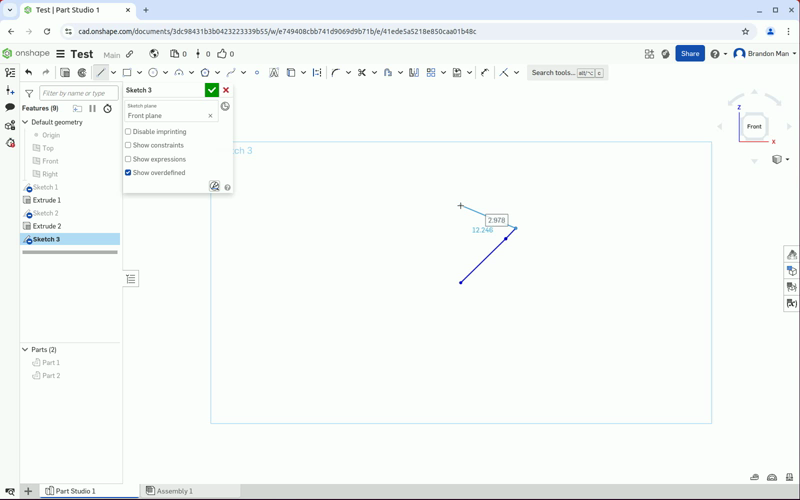
key_up(shift)
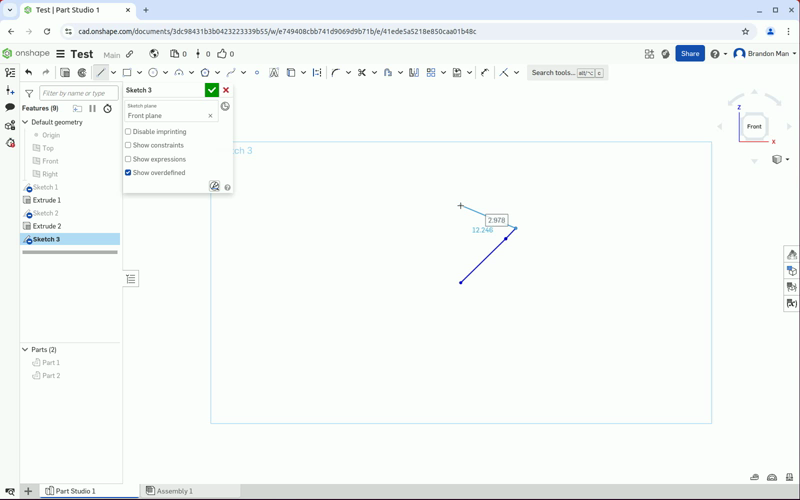
key_down(shift)
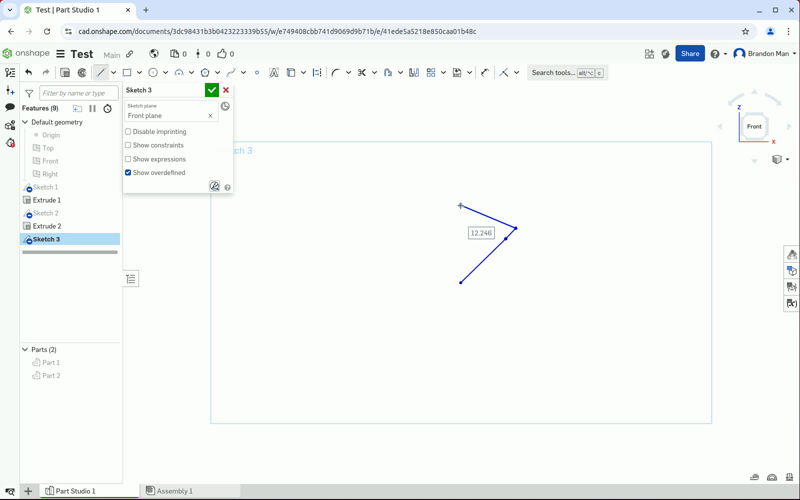
mouse_move(460, 282)
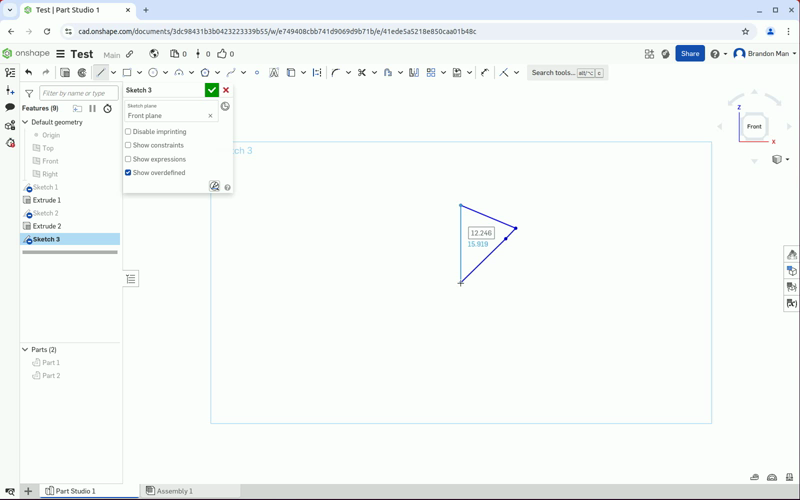
key_up(shift)
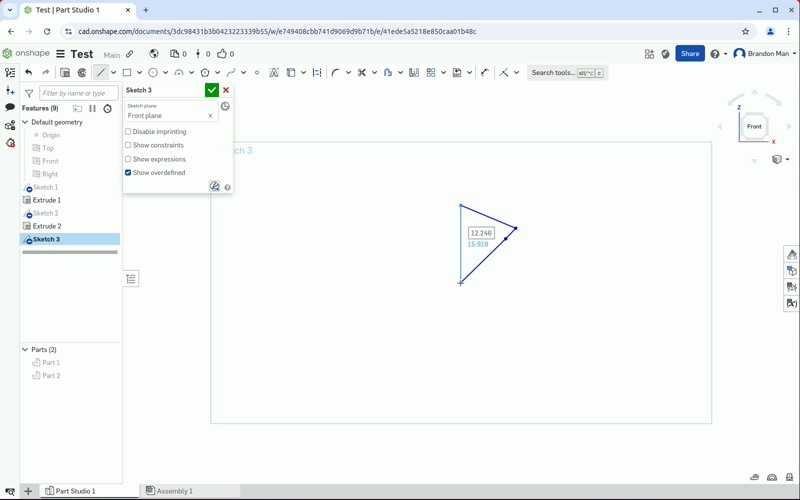
click(460, 282)
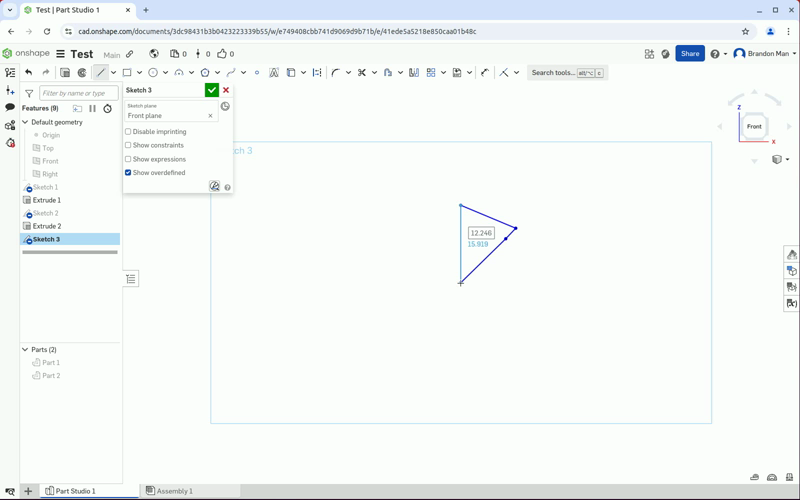
key(esc)
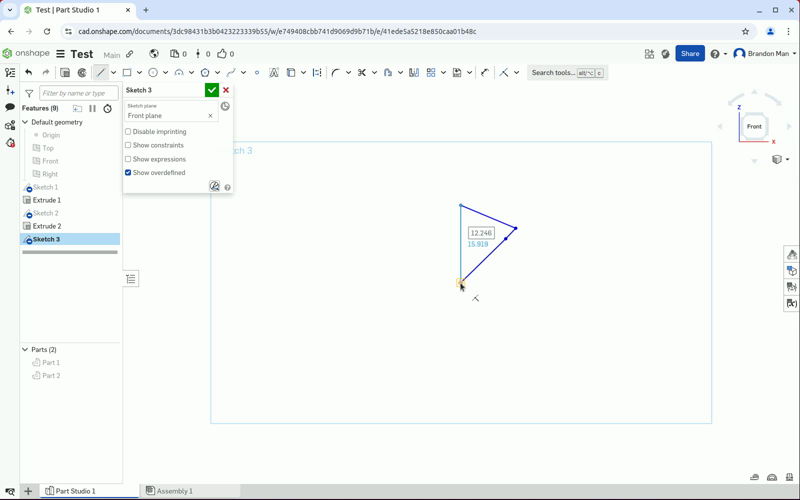
mouse_move(472, 232)
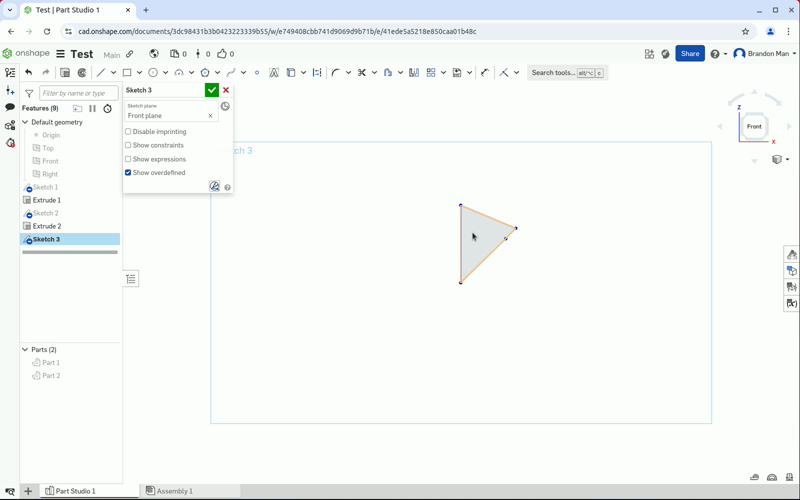
click(472, 232)
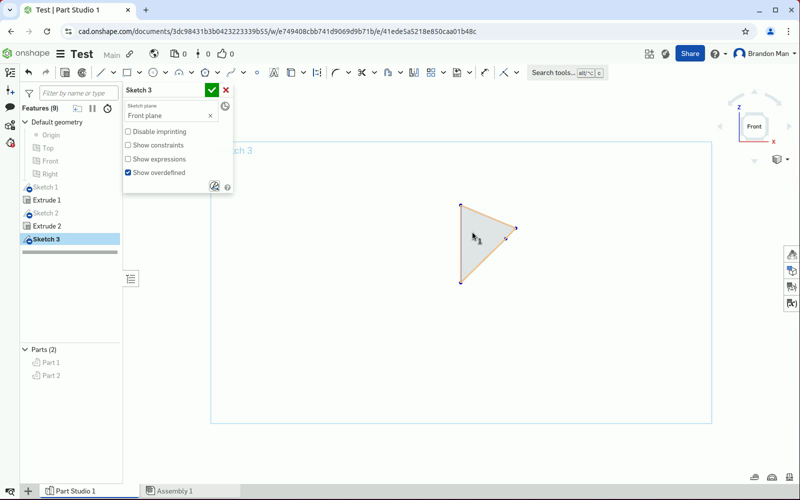
mouse_move(73, 352)
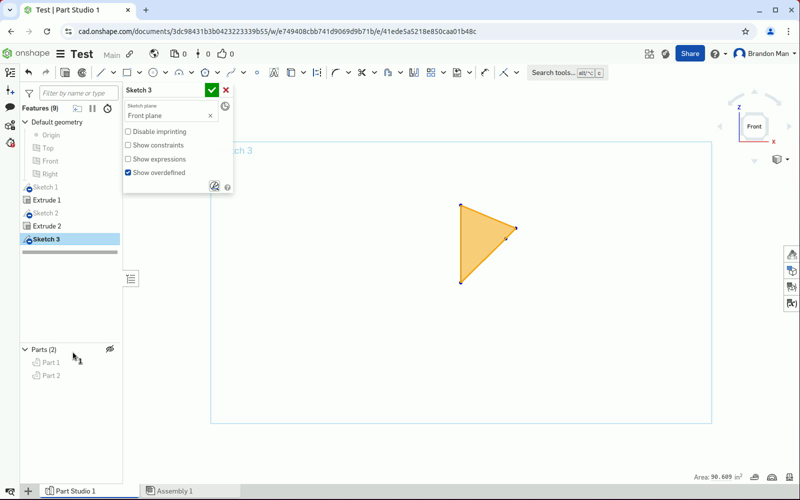
key(shift+y)
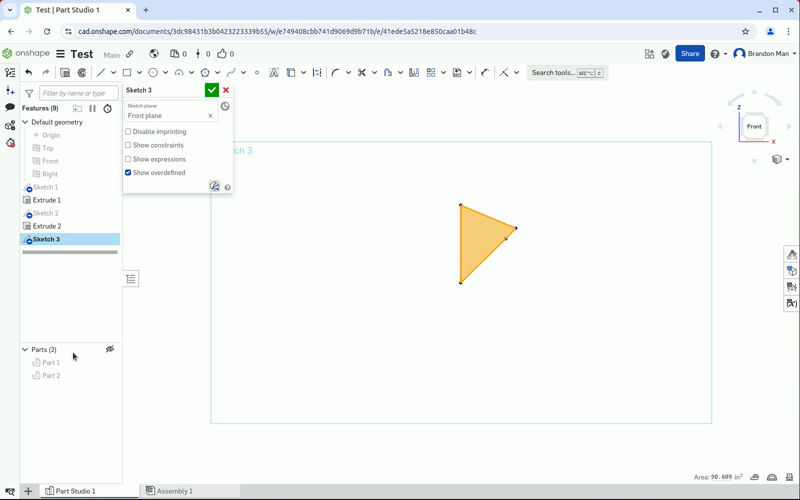
key(shift+e)
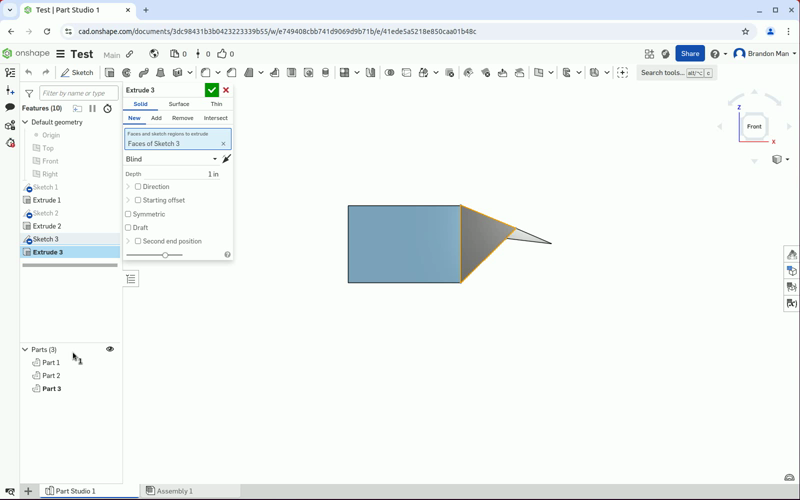
mouse_move(143, 106)
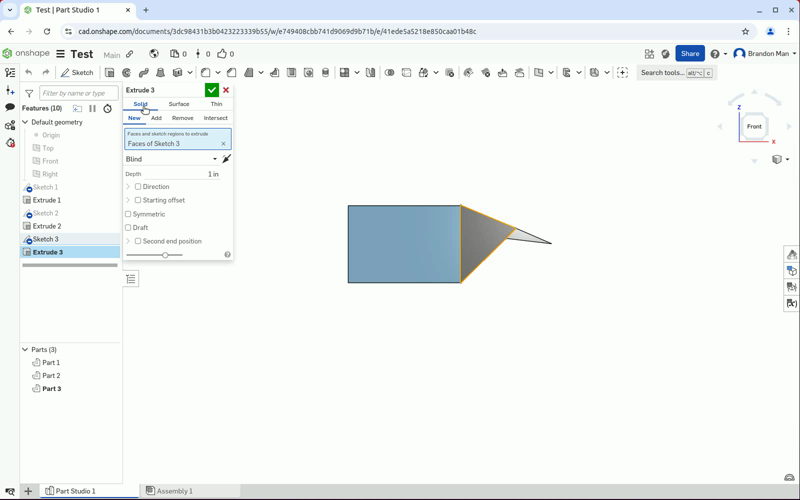
click(143, 106)
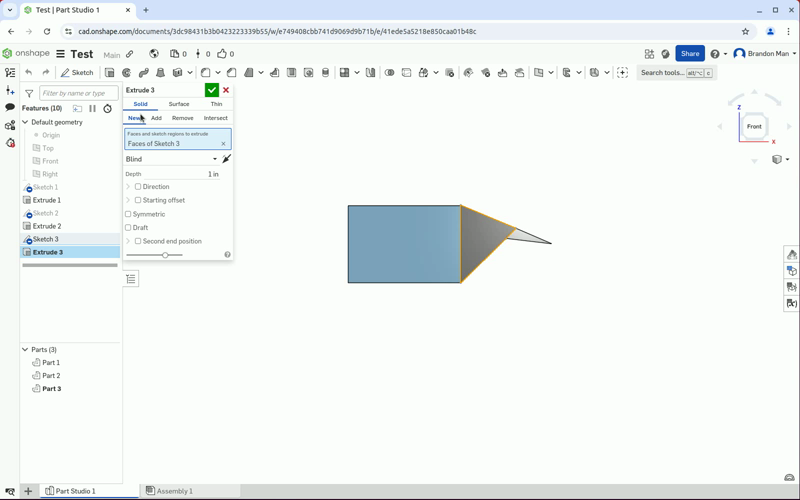
mouse_move(137, 120)
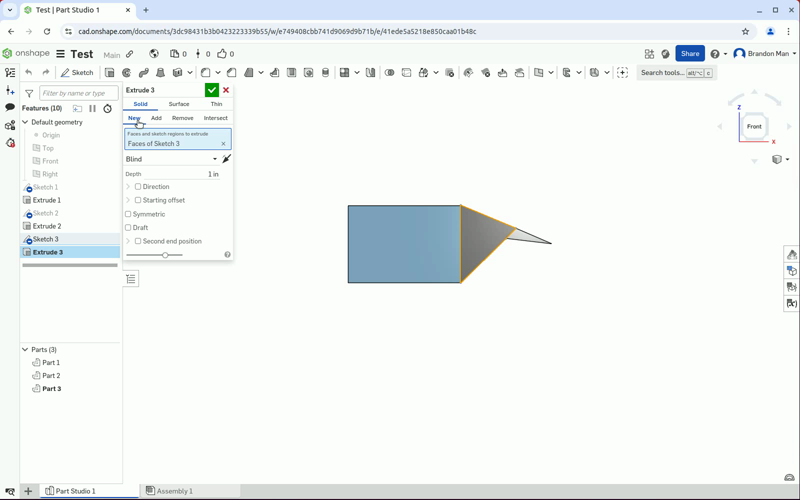
click(137, 120)
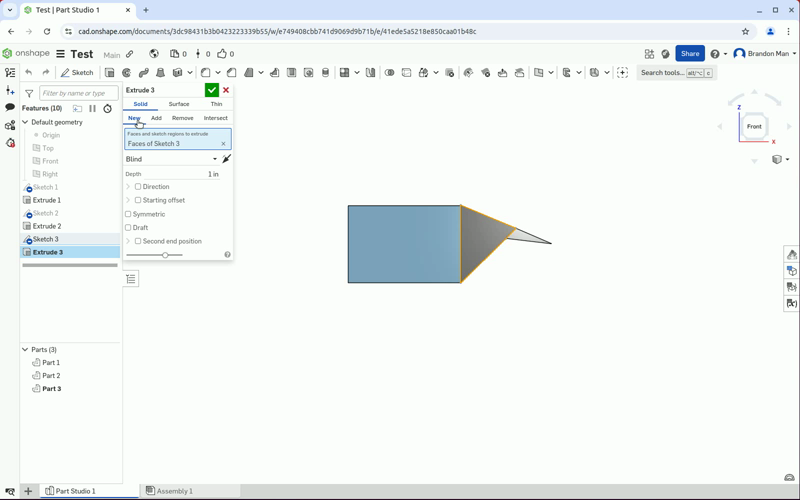
key(tab, 4)
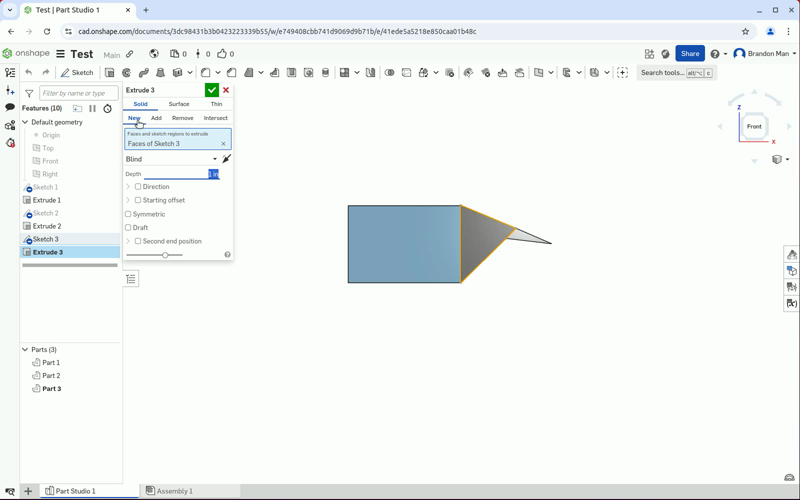
text(8.906)
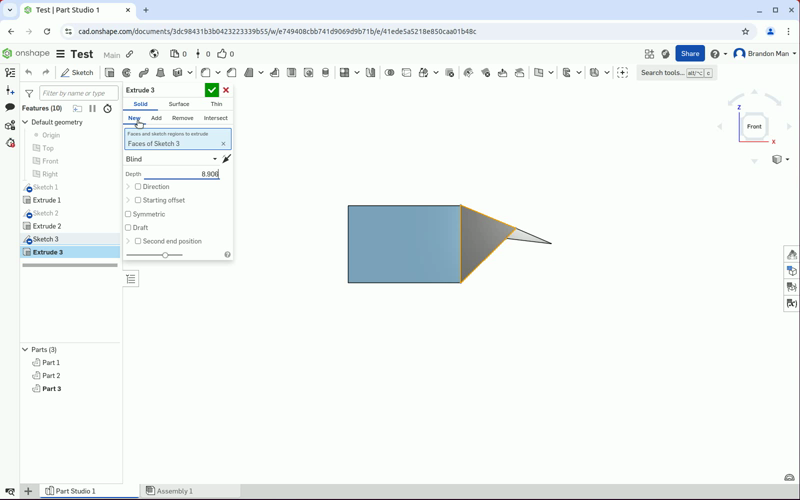
key(enter)
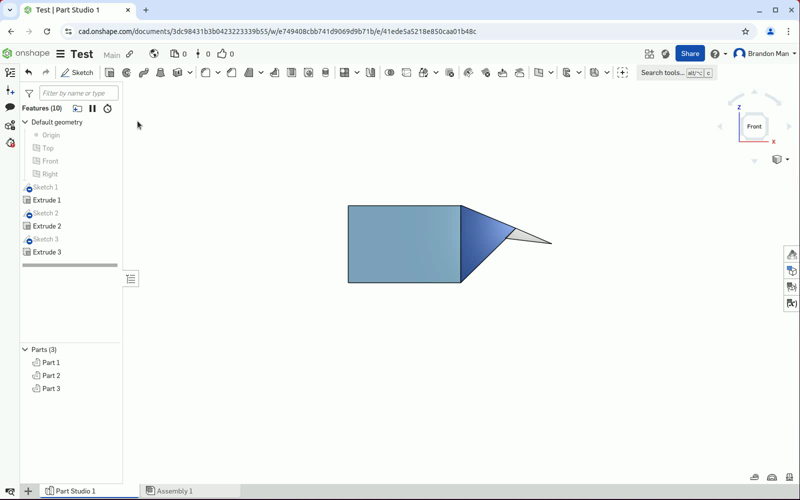
key(shift+h)
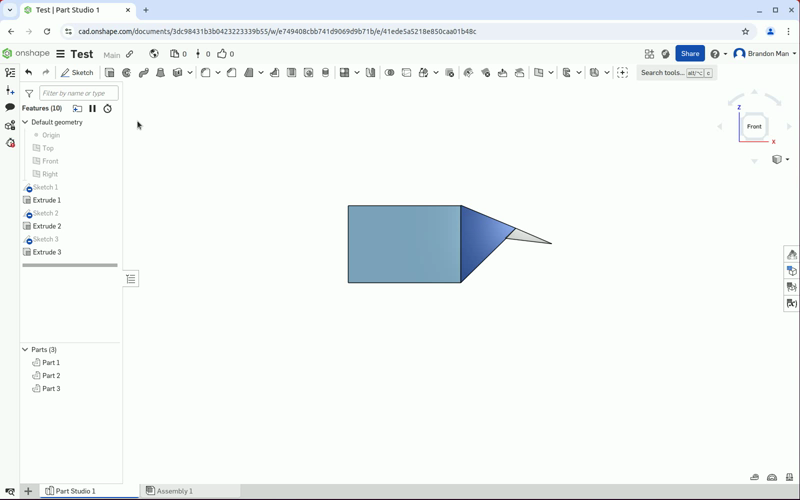
key(shift+h)
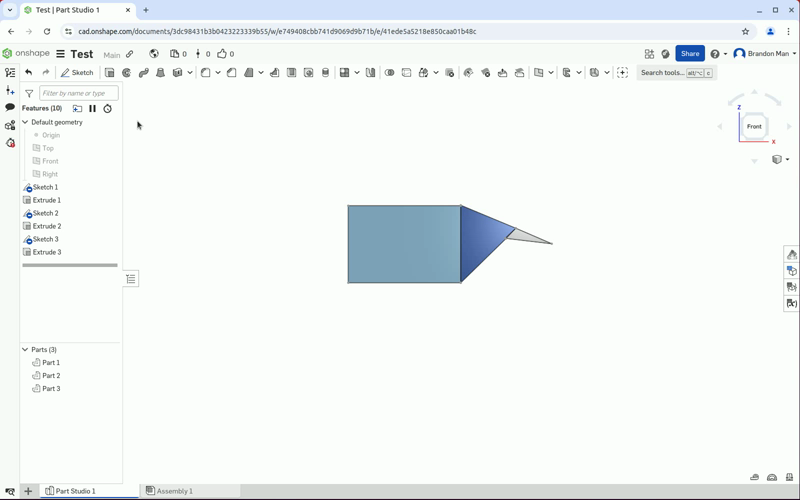
key(shift+7)
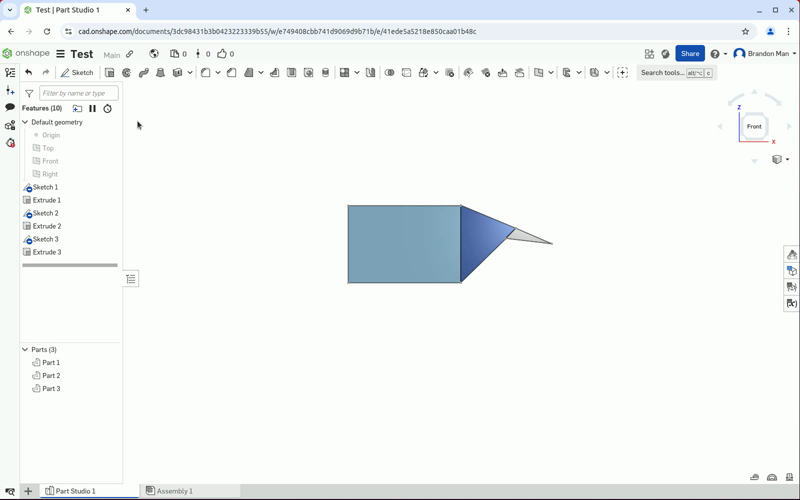
key(left, 2)
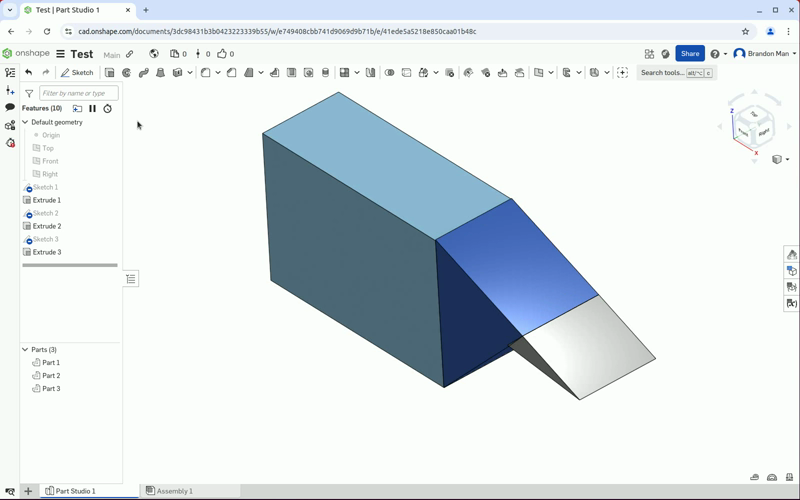
key(down, 2)
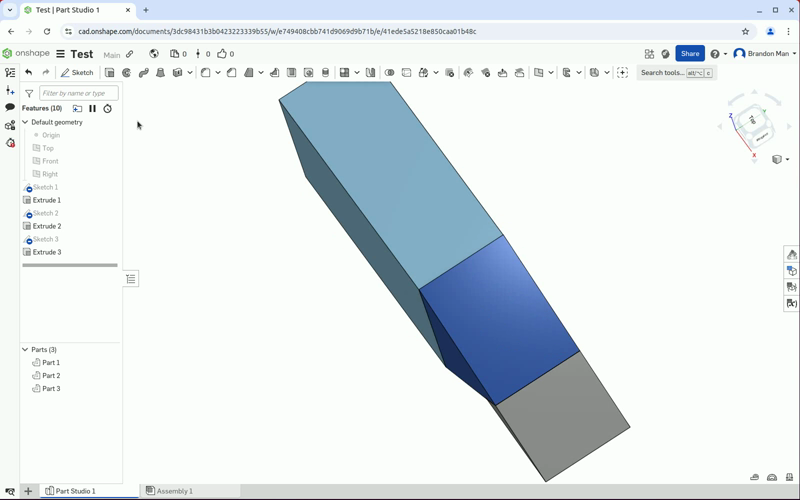
key(up, 2)
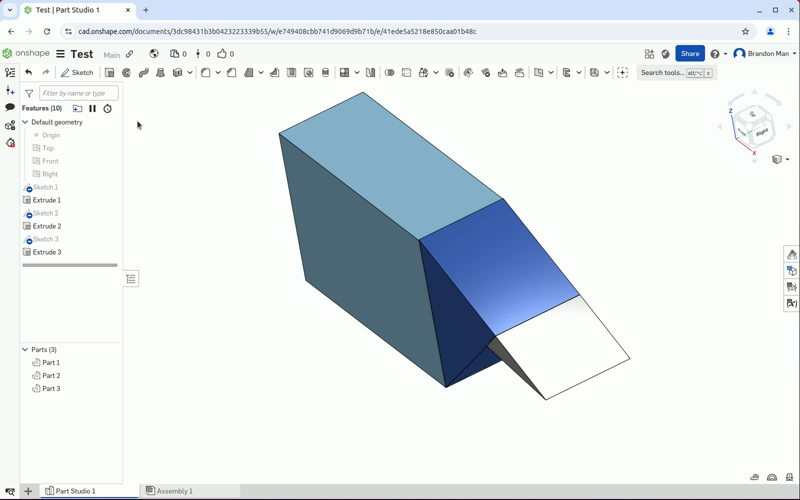
key(right, 2)
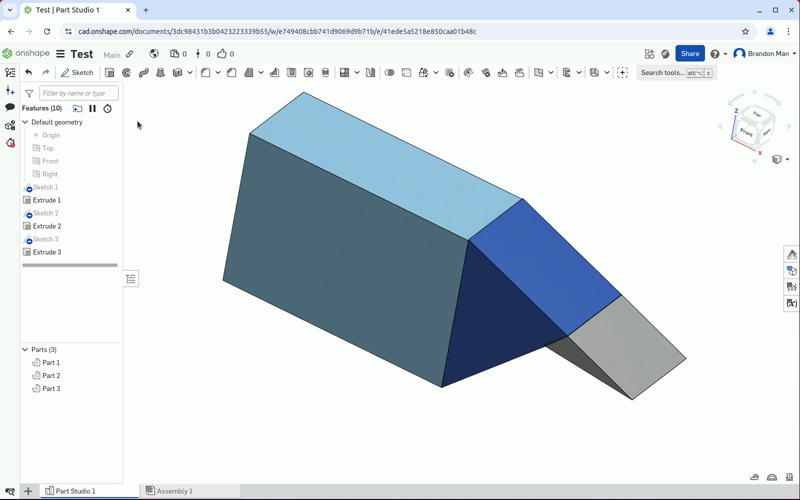
mouse_move(73, 189)
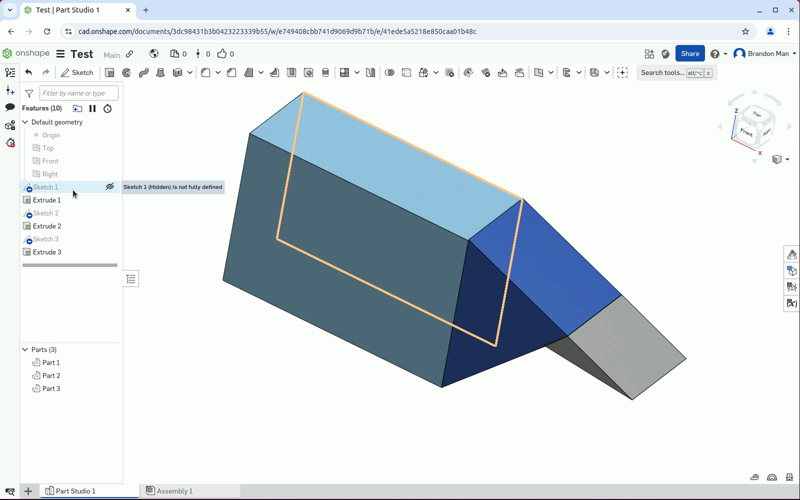
click(73, 189)